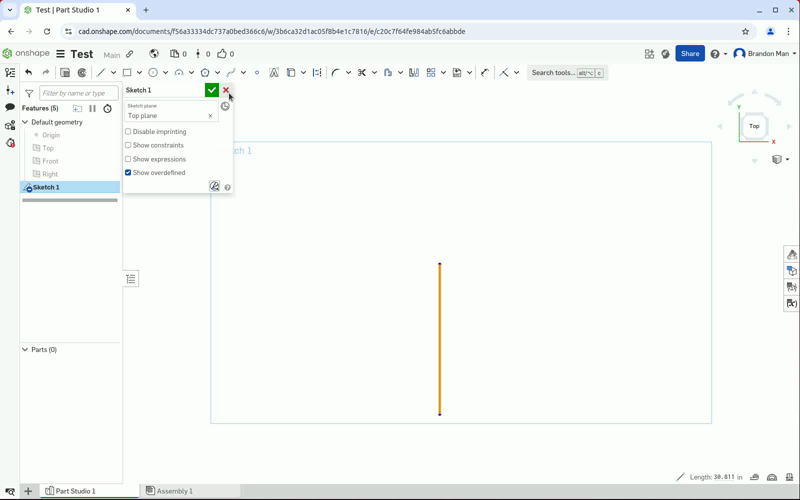
key(shift+h)
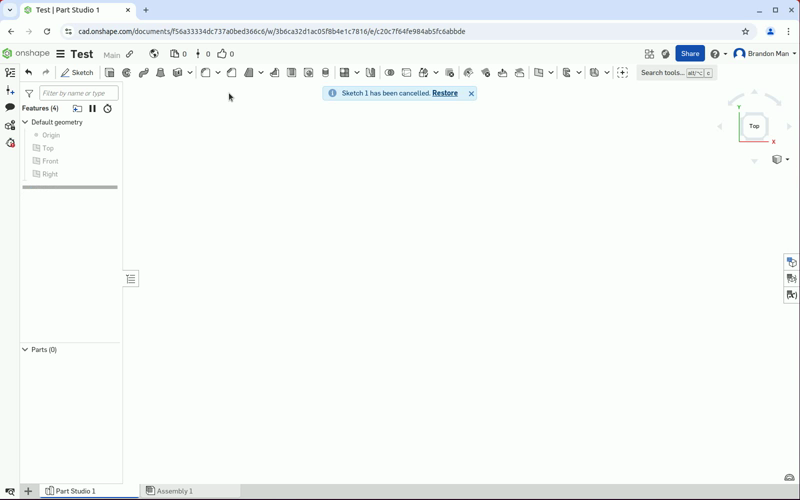
mouse_move(73, 352)
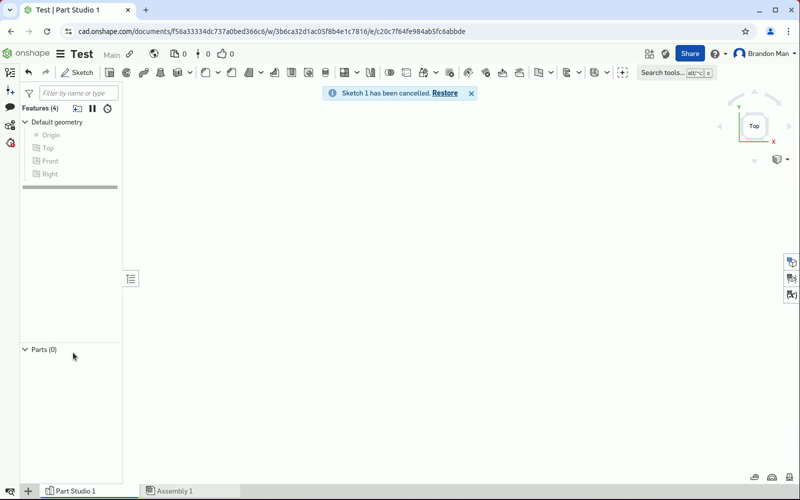
key(y)
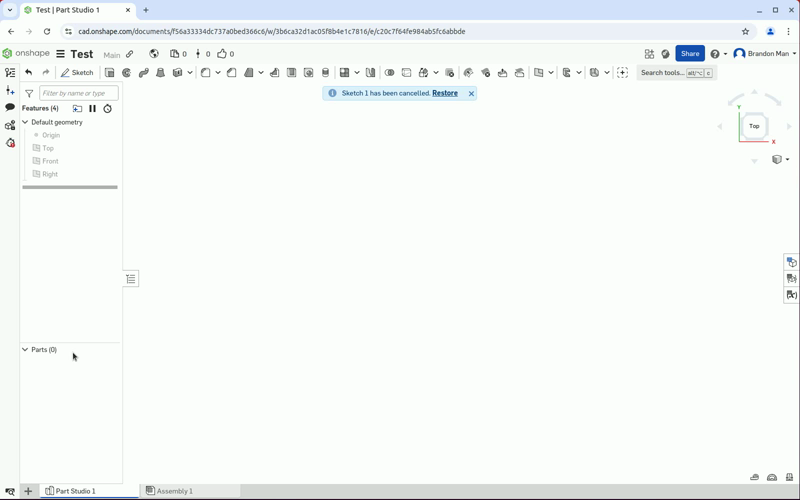
key(shift+p)
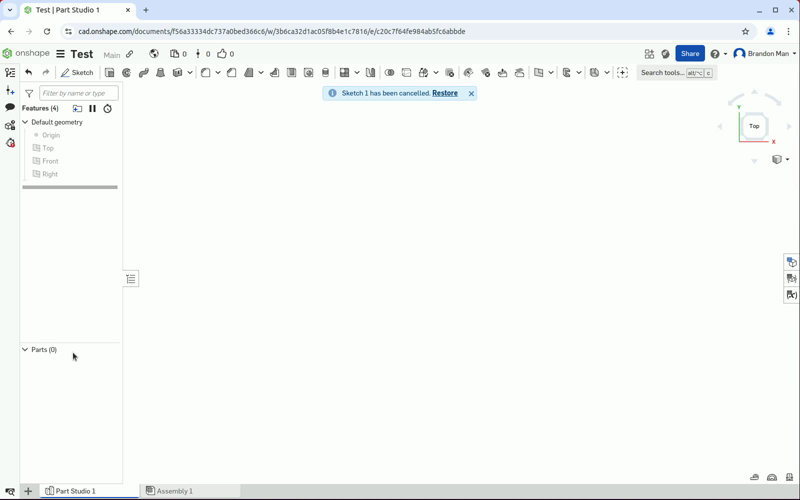
key(space)
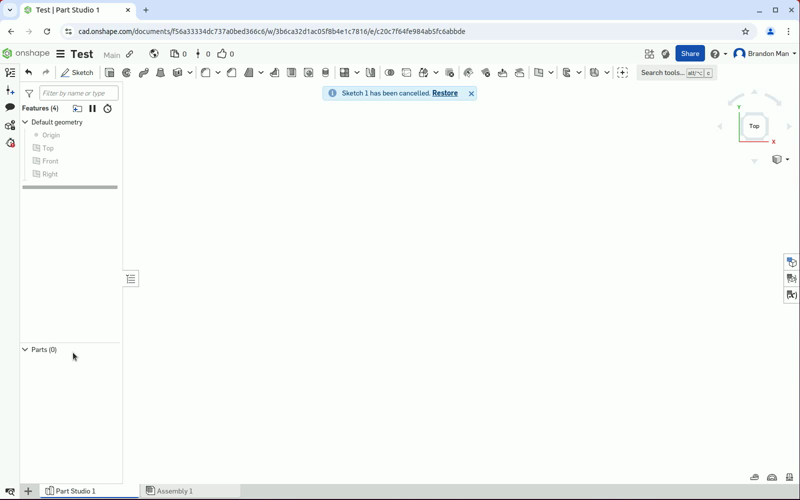
key_down(shift)
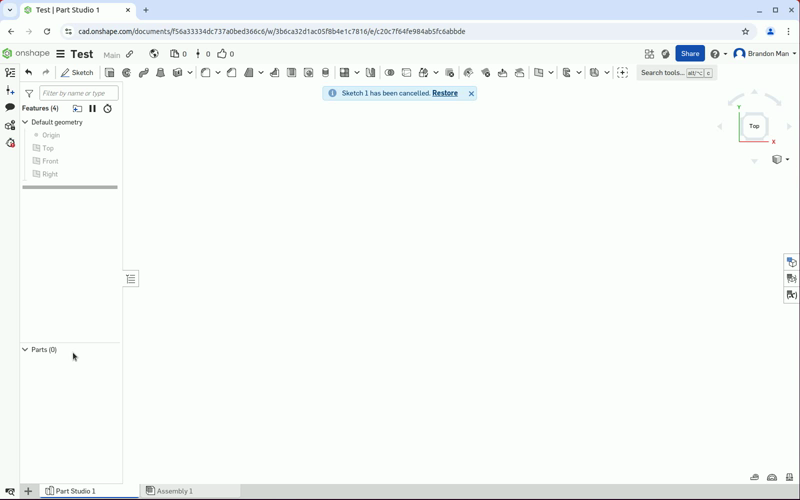
key(up)
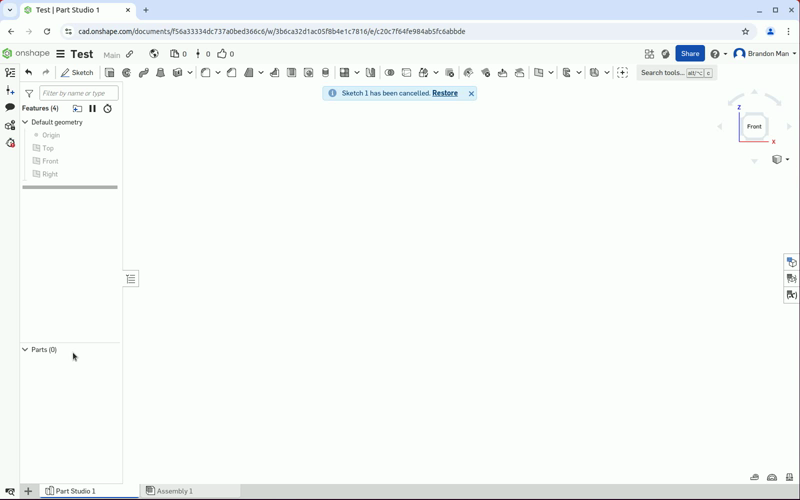
key_up(shift)
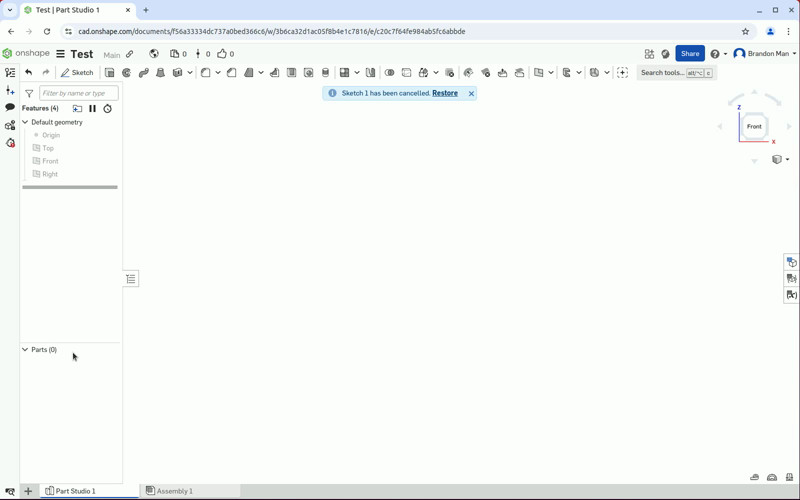
key(space)
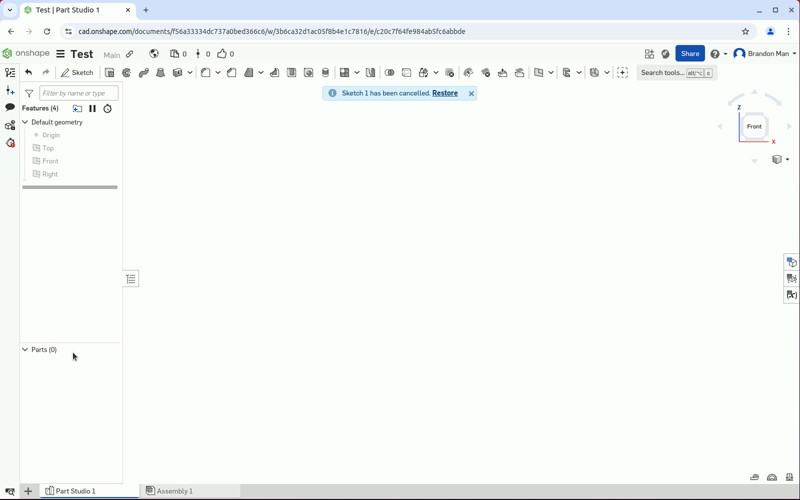
key_down(shift)
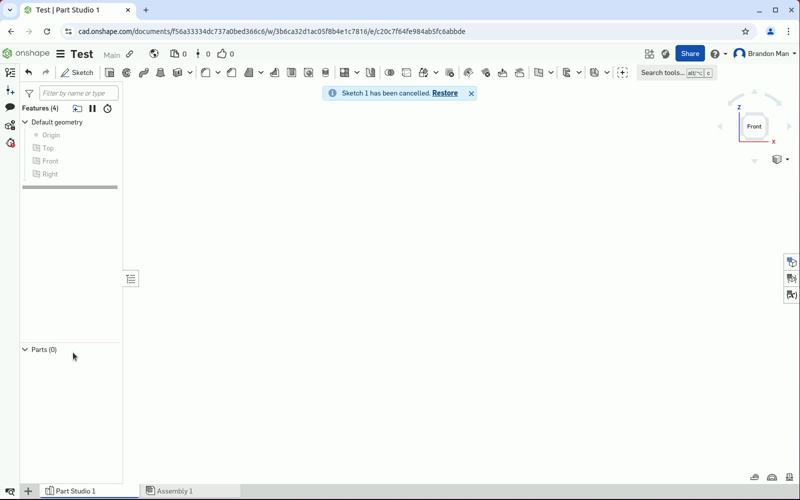
key(left)
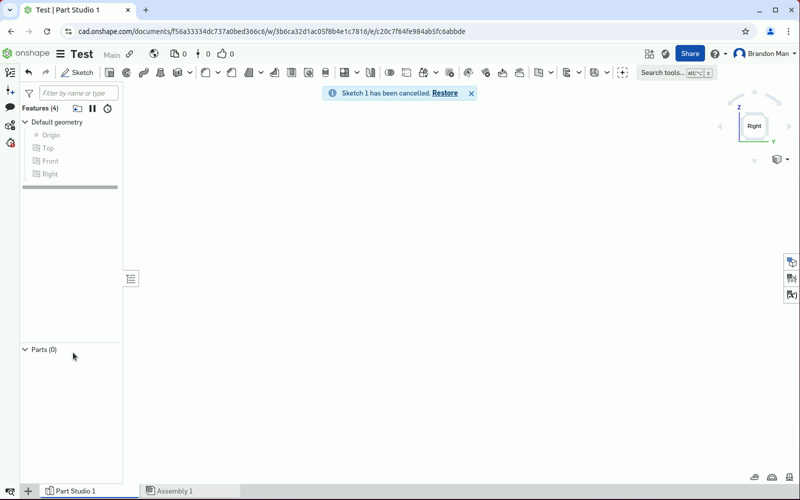
key_up(shift)
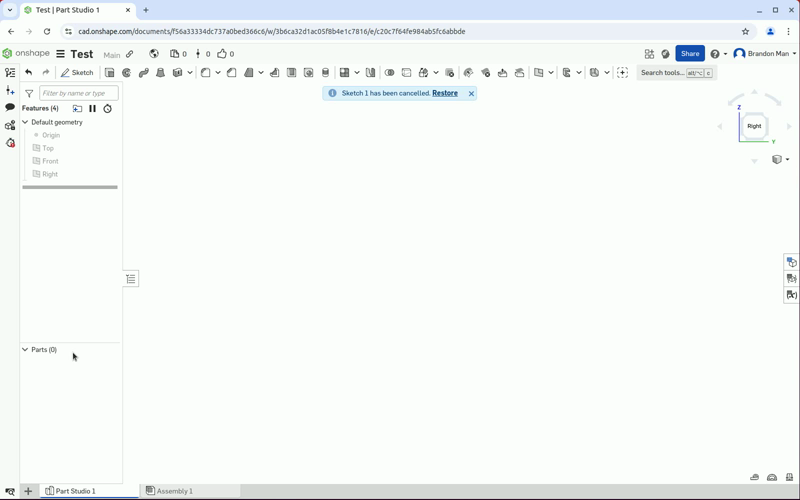
mouse_move(73, 352)
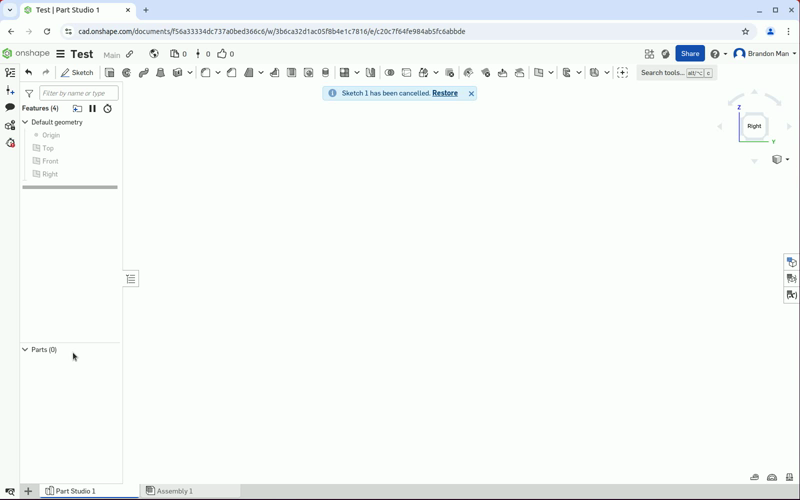
key(shift+y)
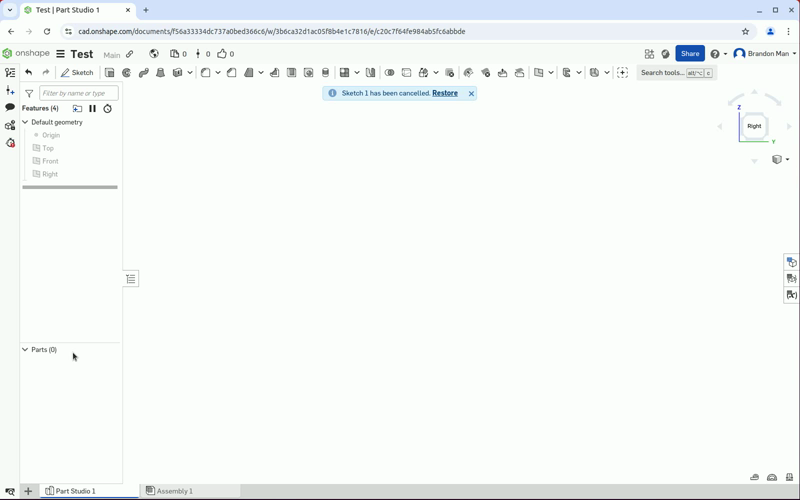
key(shift+s)
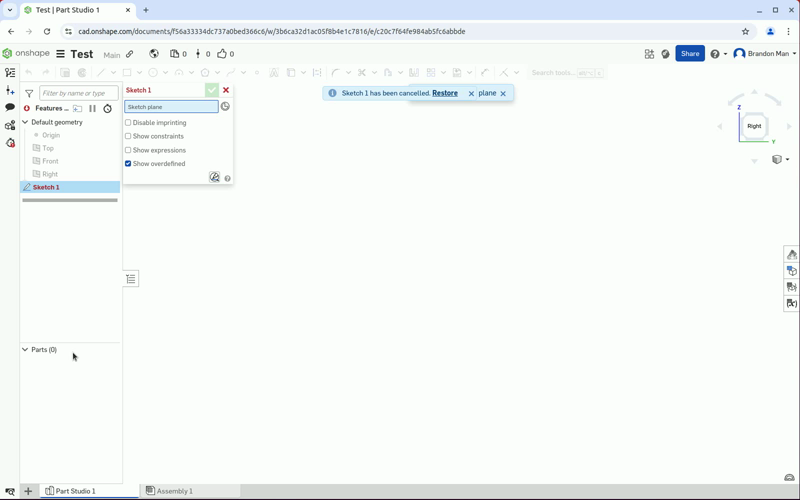
mouse_move(73, 176)
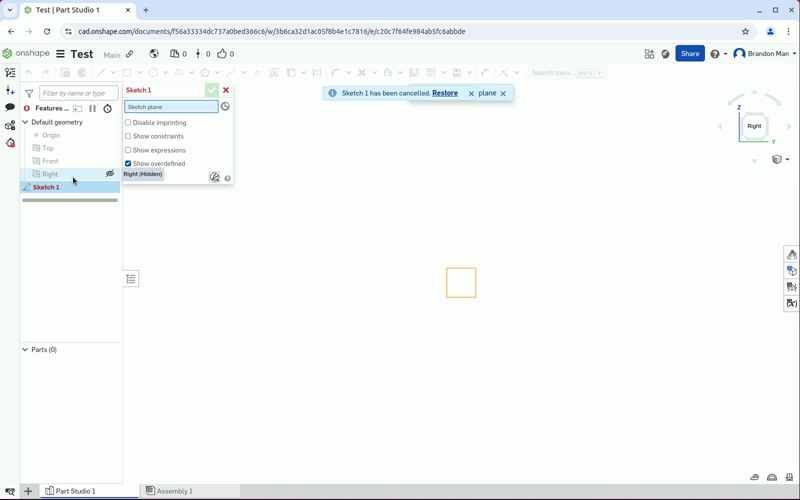
click(73, 176)
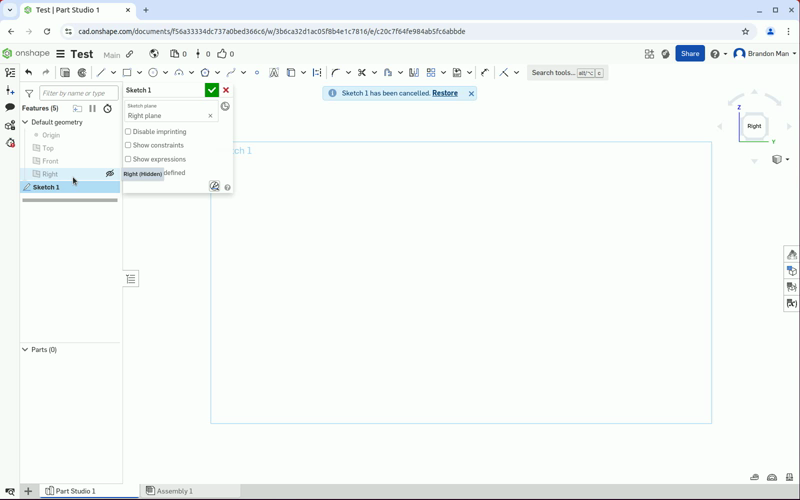
mouse_move(73, 352)
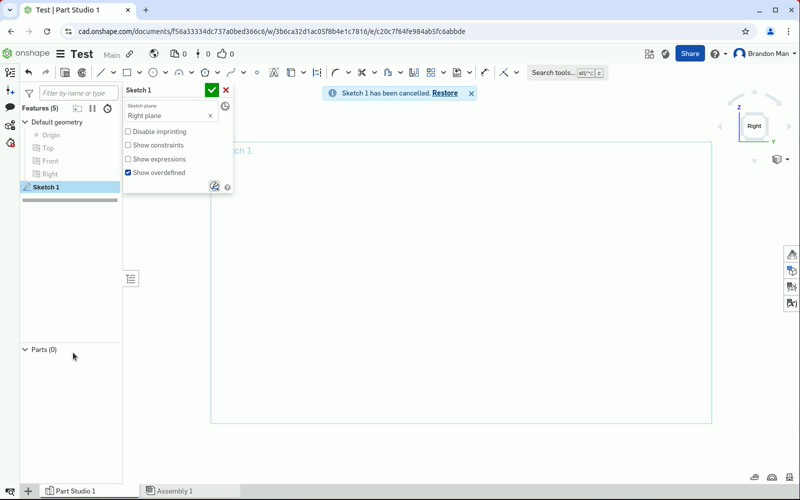
key(y)
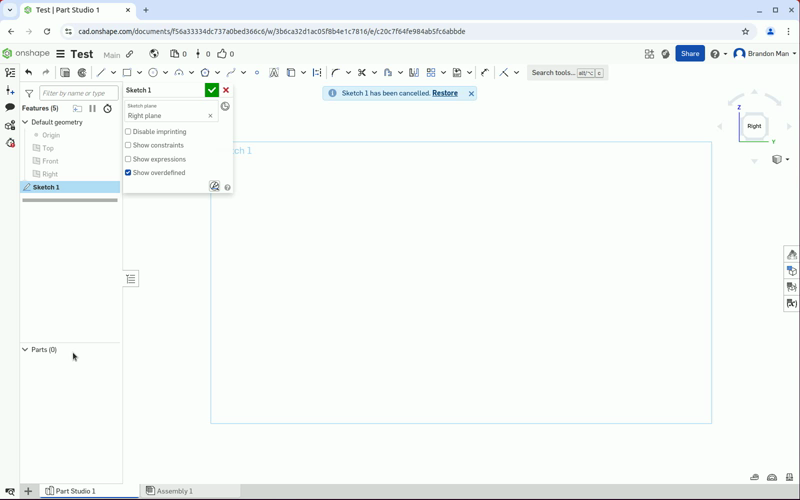
key(l)
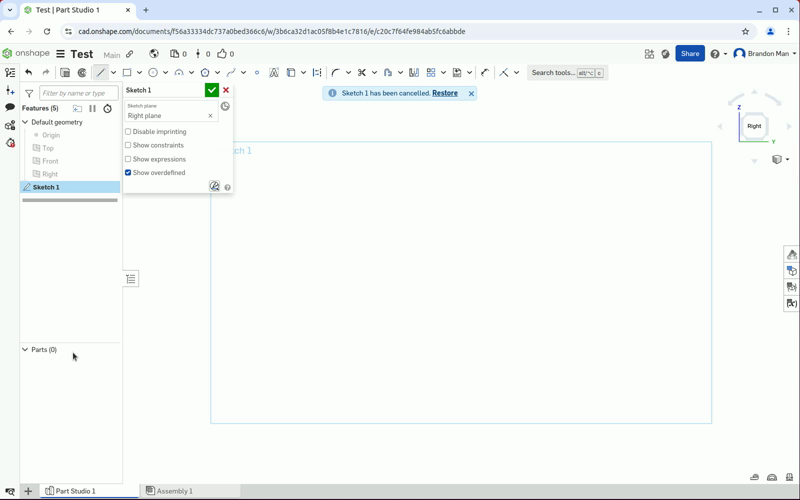
key_down(shift)
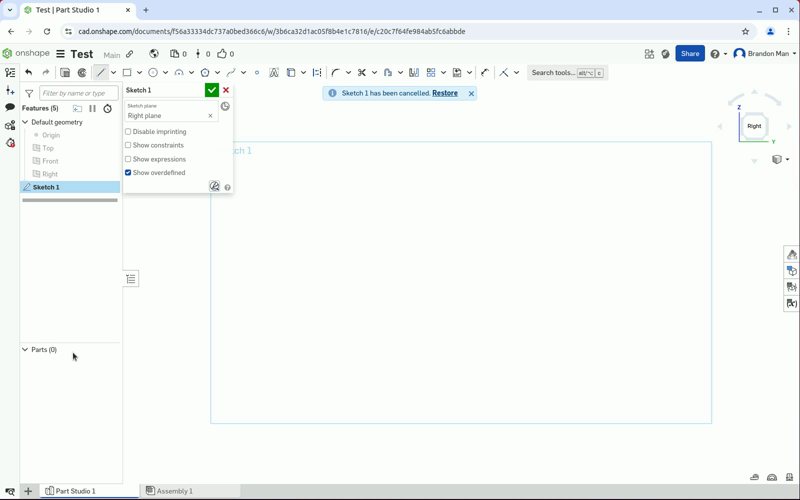
mouse_move(460, 282)
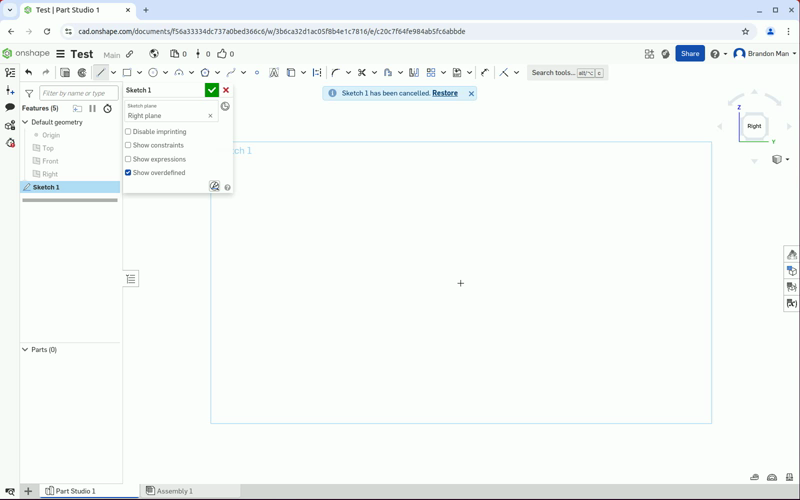
click(460, 282)
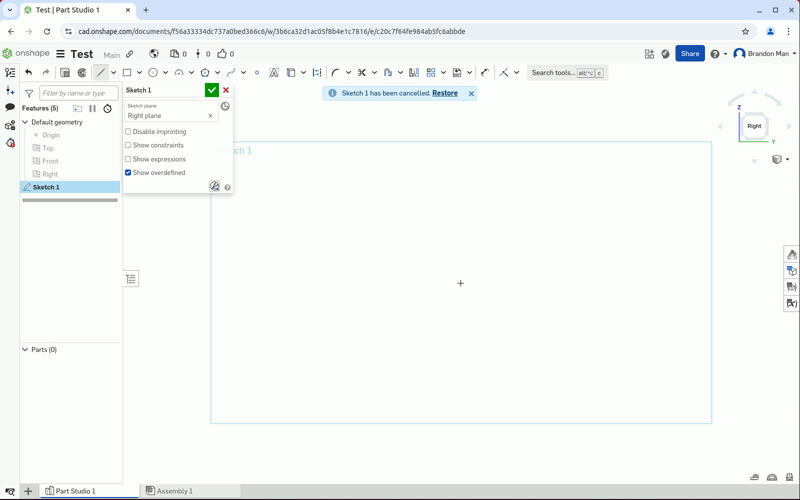
key_up(shift)
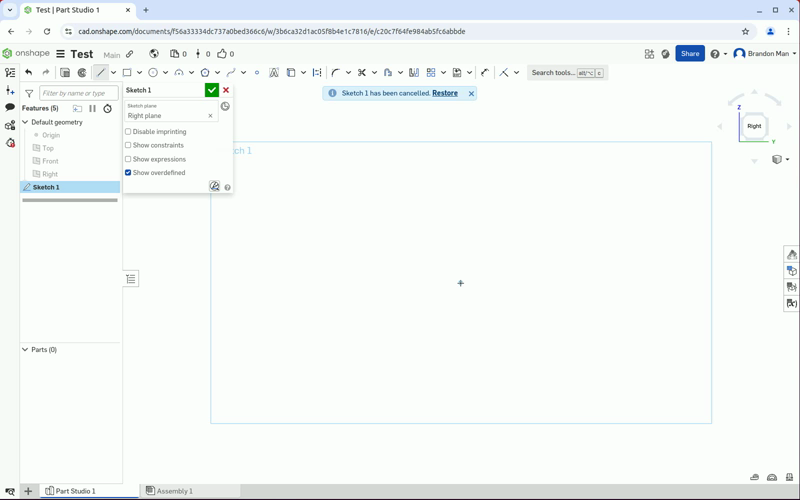
key_down(shift)
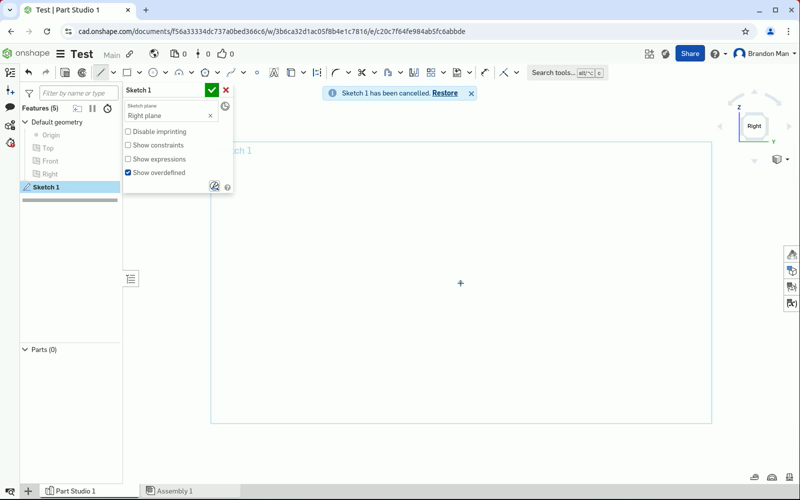
mouse_move(490, 282)
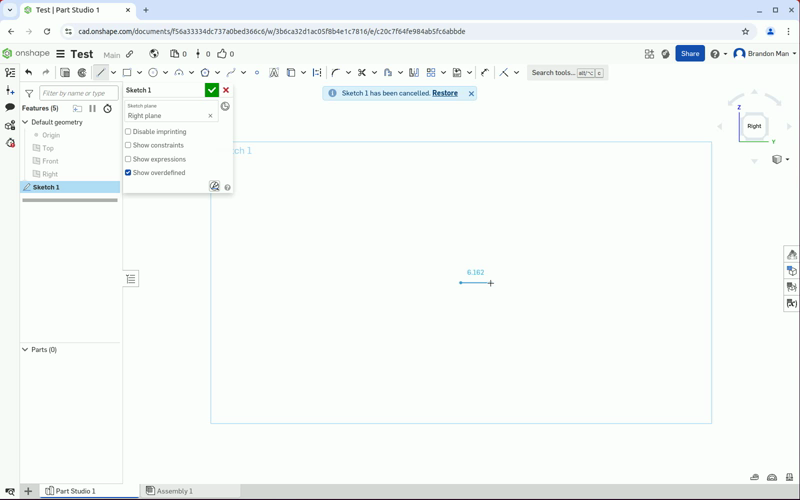
mouse_move(517, 282)
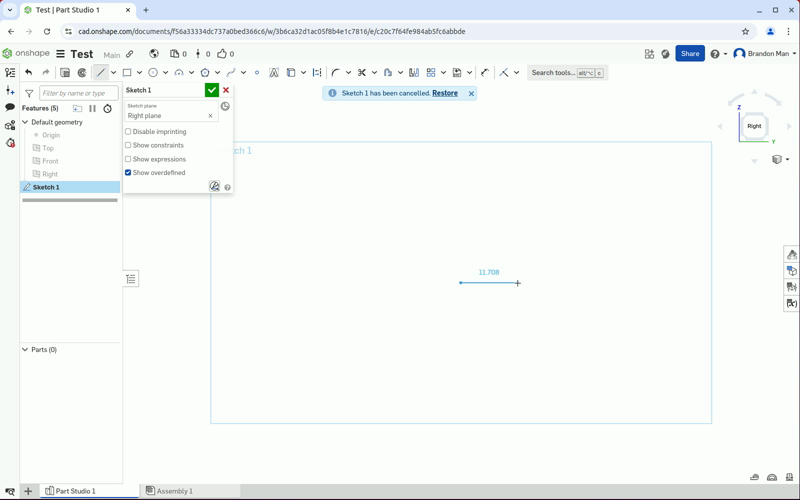
click(517, 282)
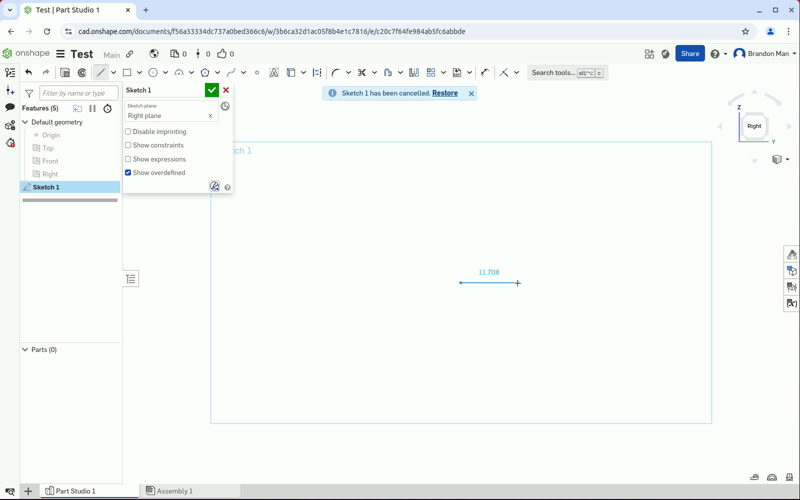
key_up(shift)
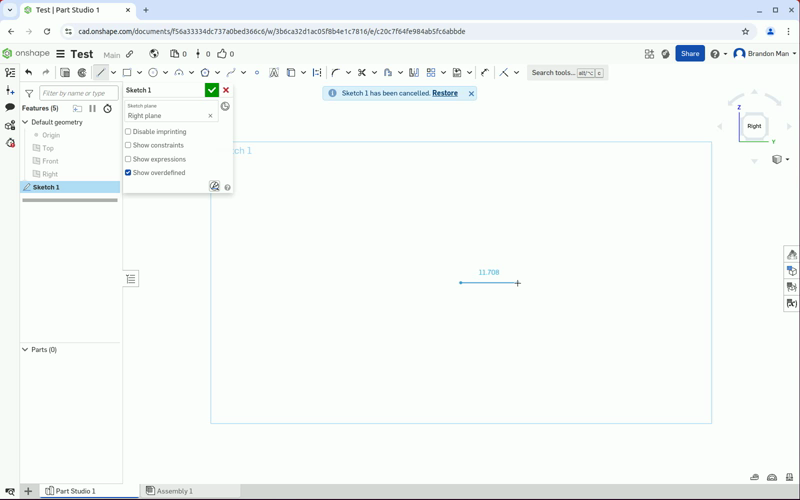
key_down(shift)
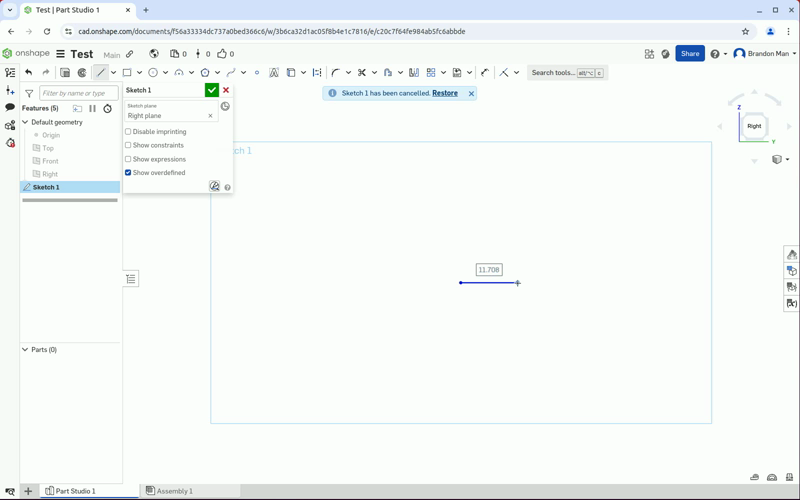
mouse_move(517, 170)
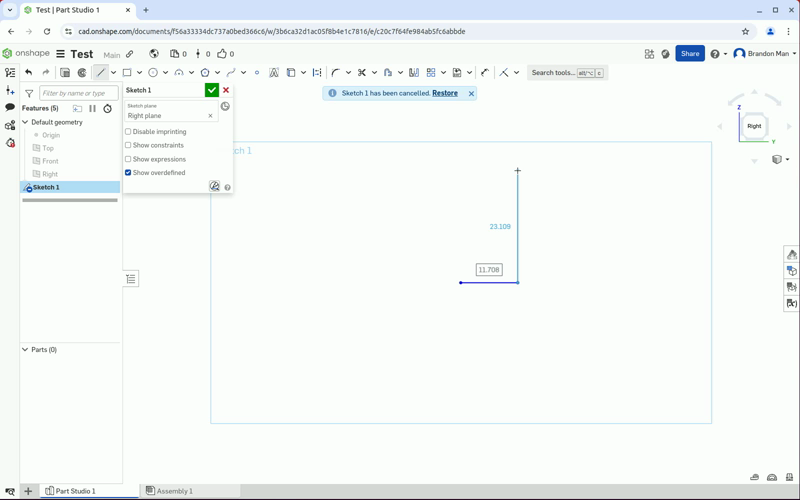
click(517, 170)
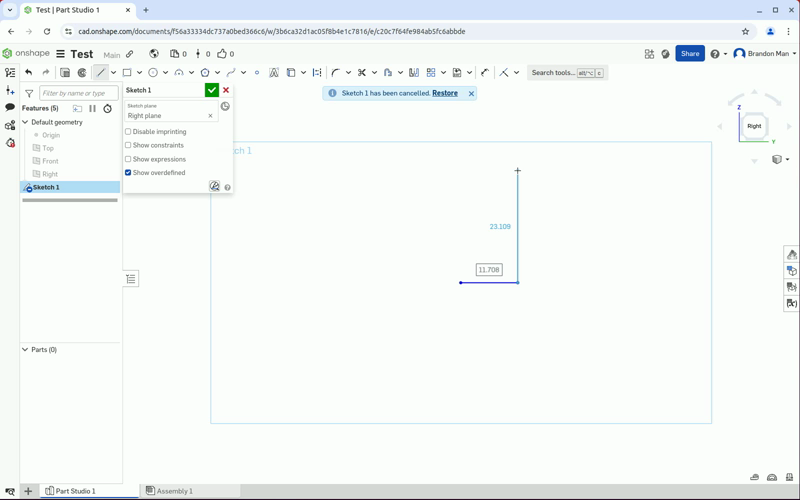
key_up(shift)
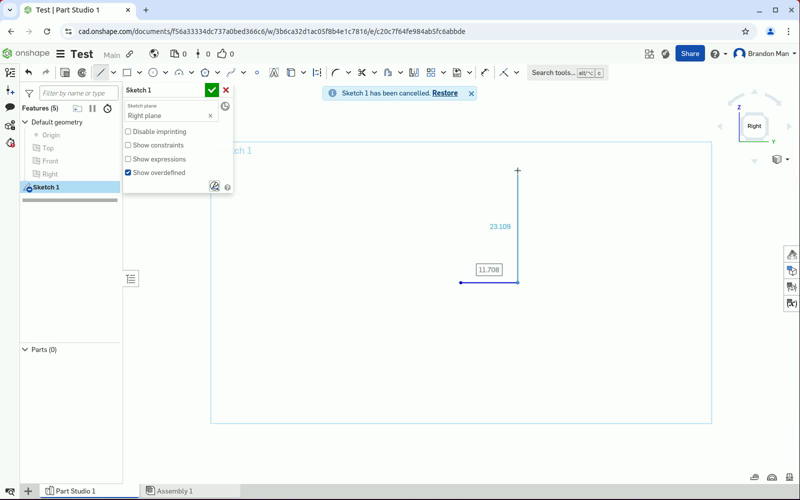
key_down(shift)
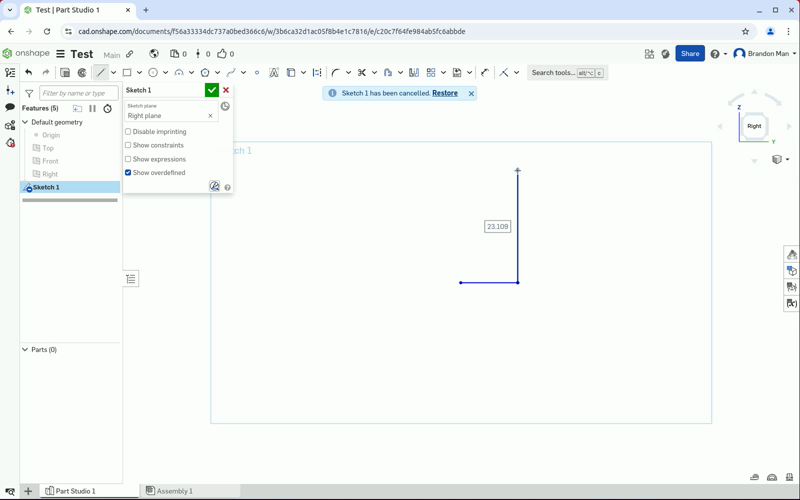
mouse_move(547, 170)
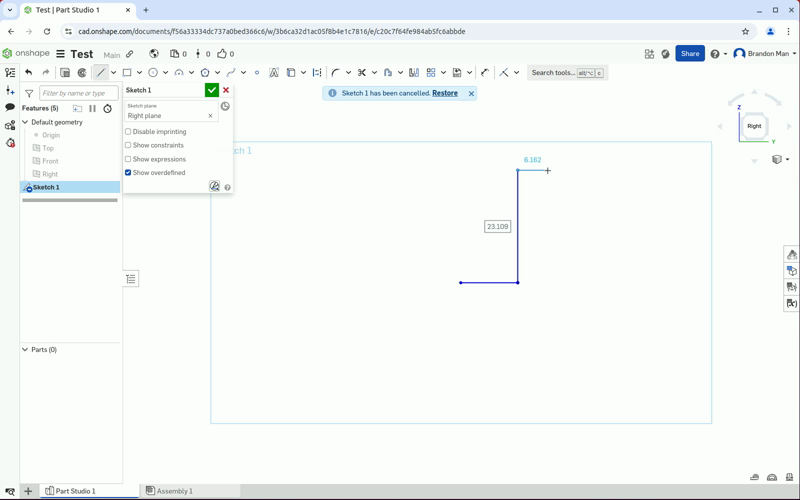
mouse_move(460, 170)
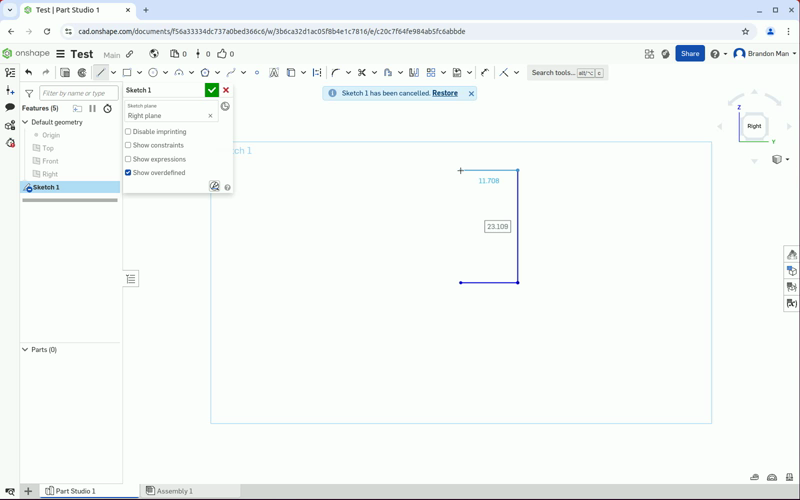
click(460, 170)
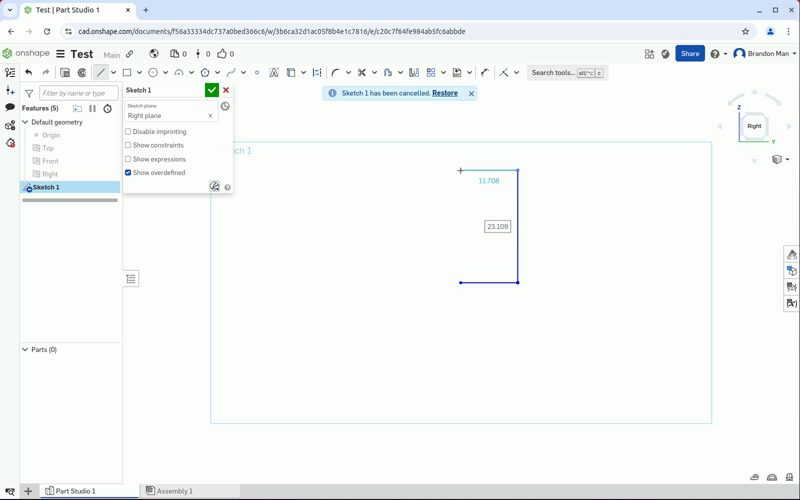
key_up(shift)
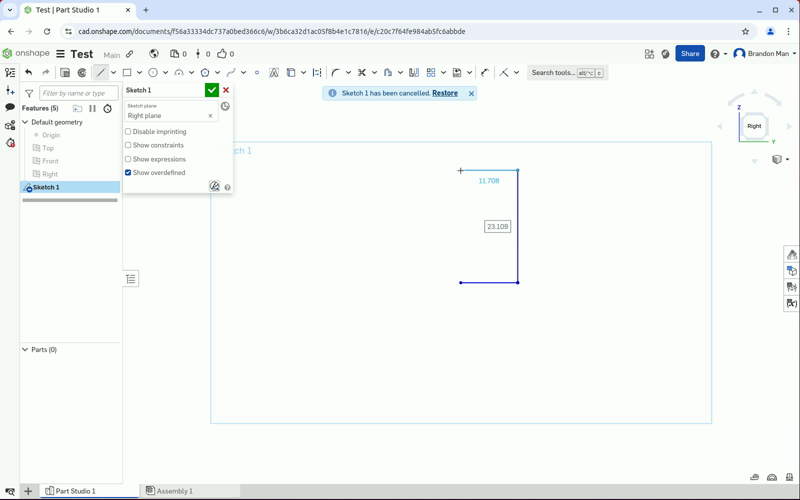
key_down(shift)
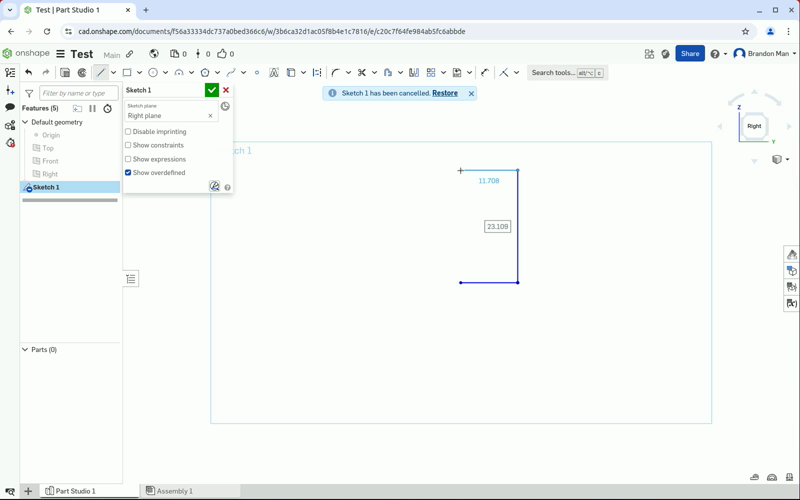
mouse_move(460, 282)
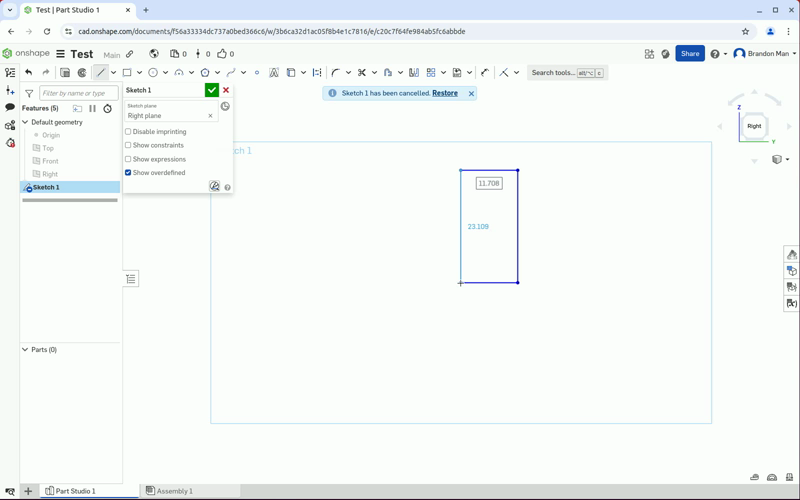
key_up(shift)
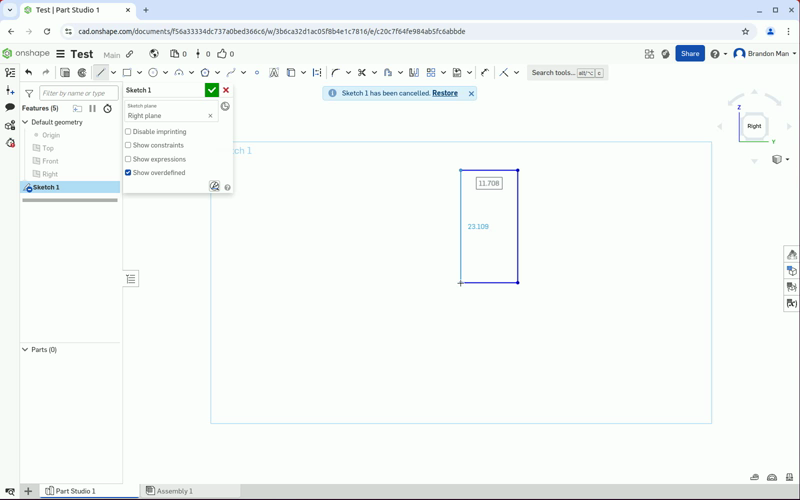
click(460, 282)
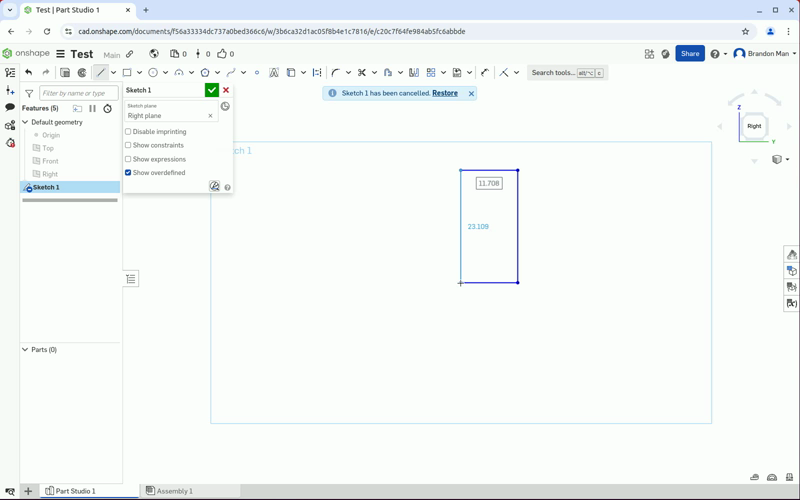
key(esc)
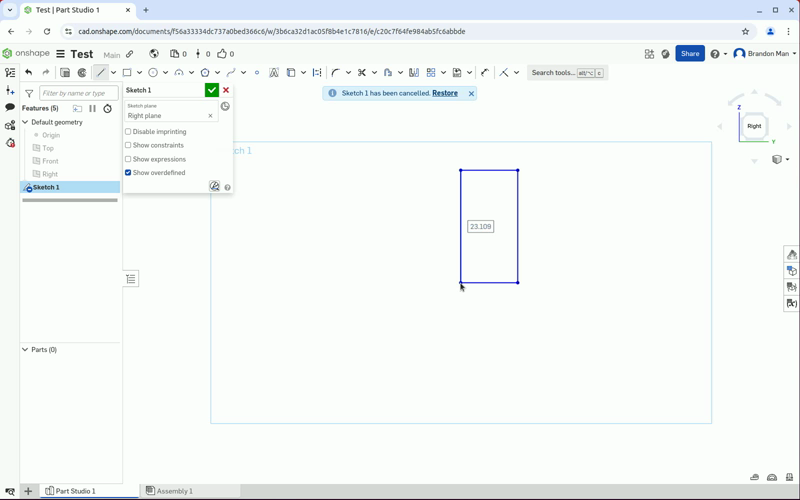
mouse_move(494, 227)
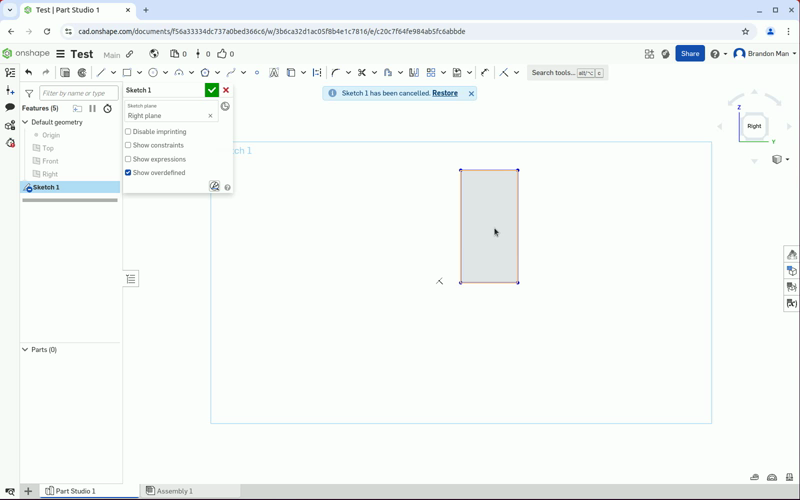
click(494, 227)
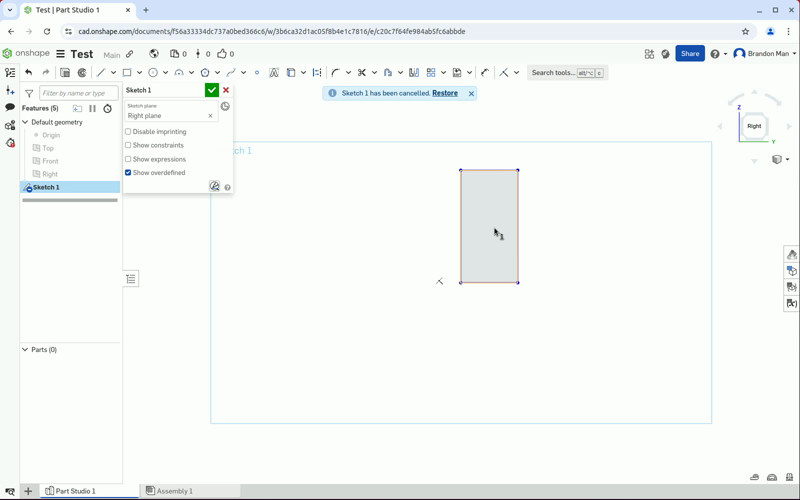
mouse_move(73, 352)
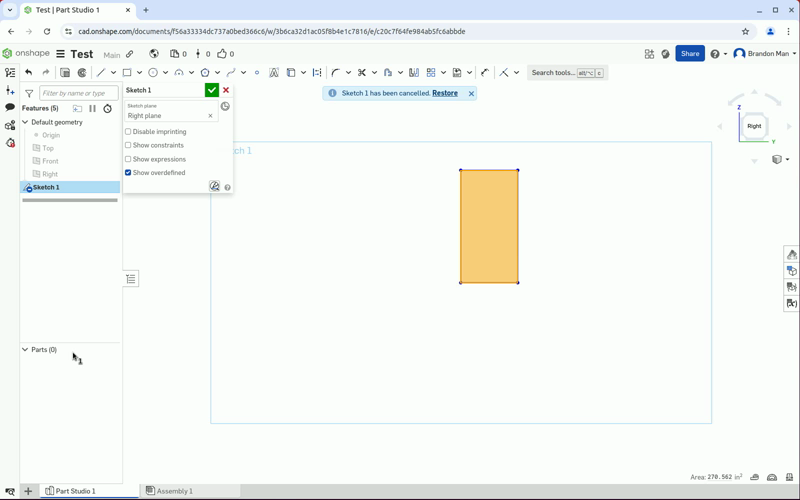
key(shift+y)
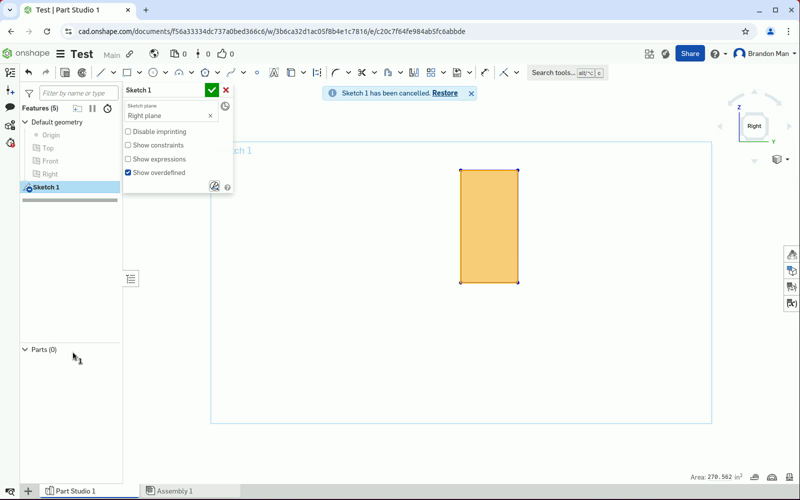
key(shift+e)
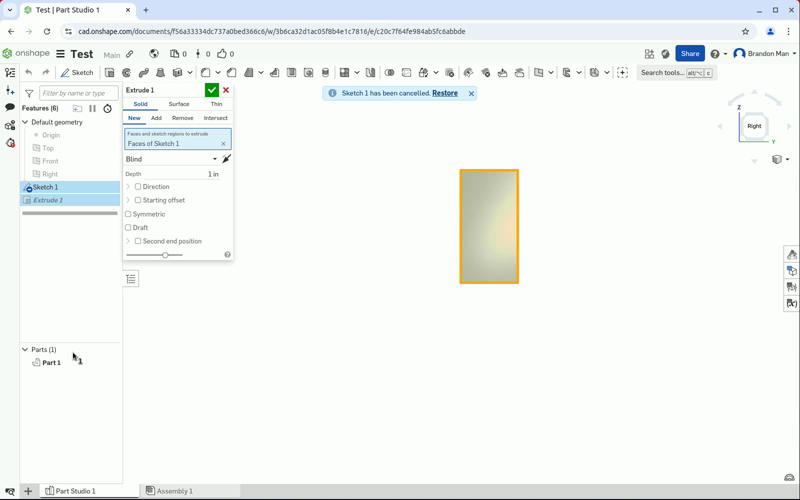
mouse_move(143, 106)
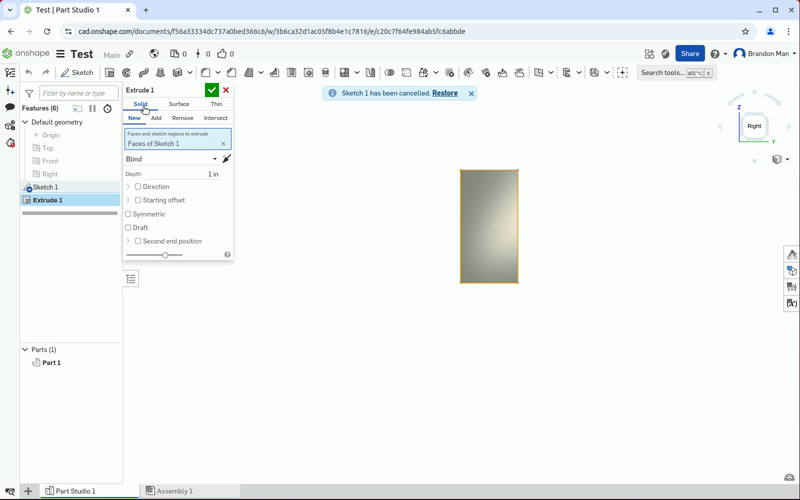
click(143, 106)
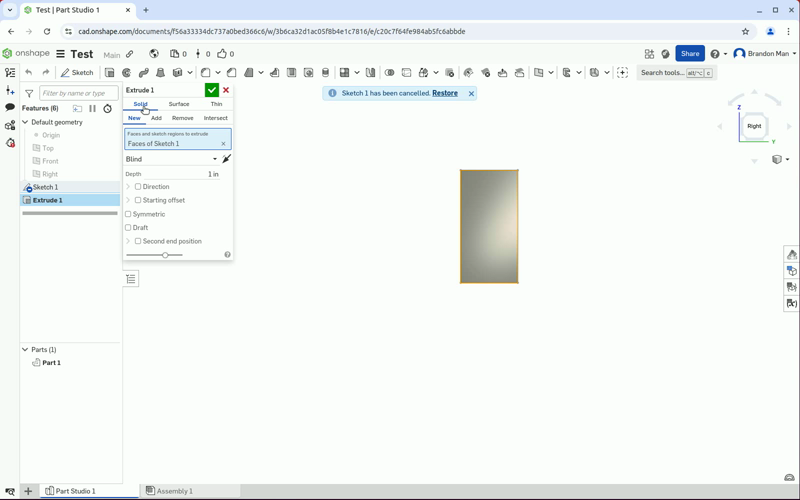
mouse_move(137, 120)
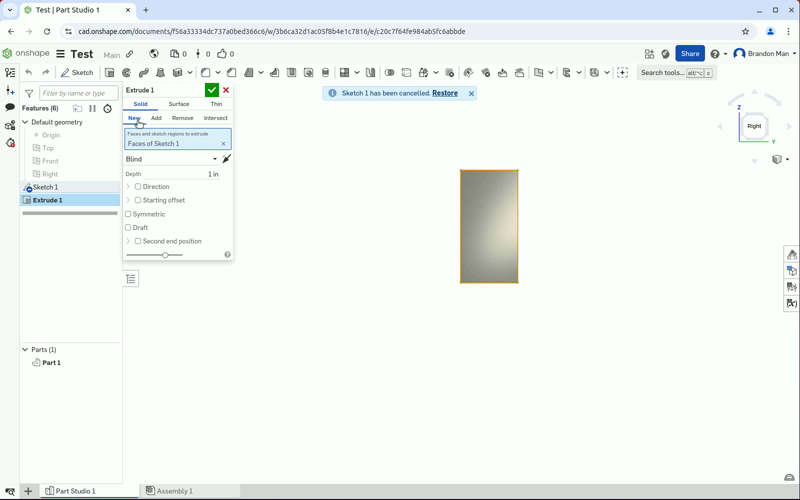
click(137, 120)
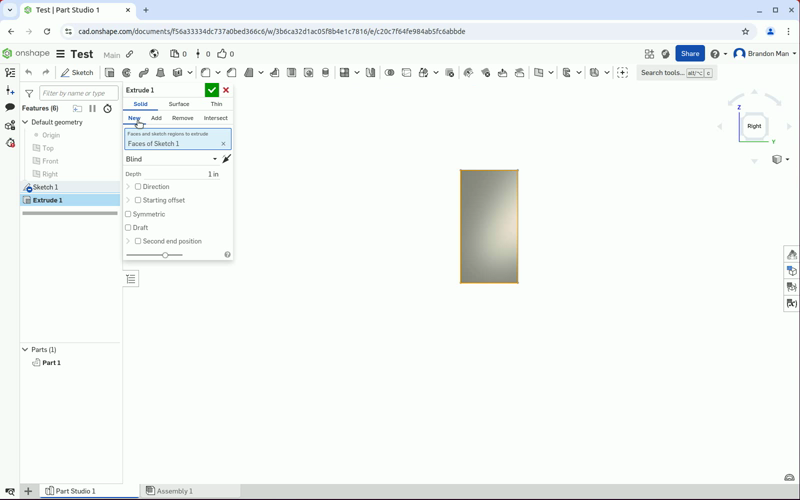
key(tab, 4)
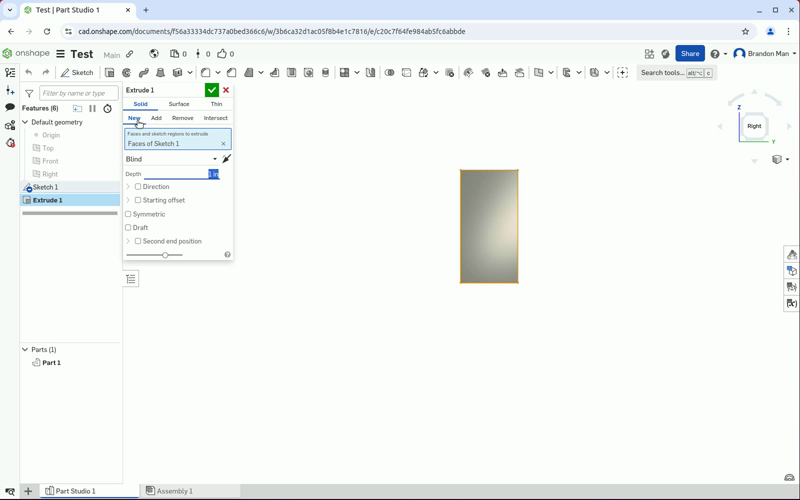
text(11.554)
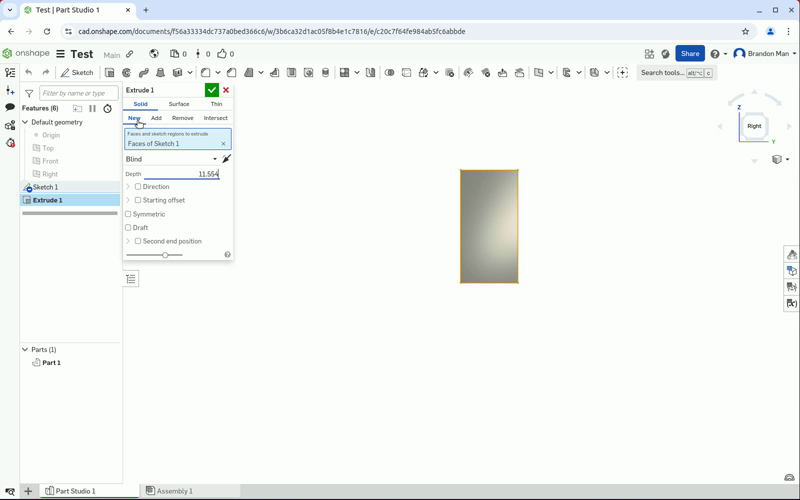
key(enter)
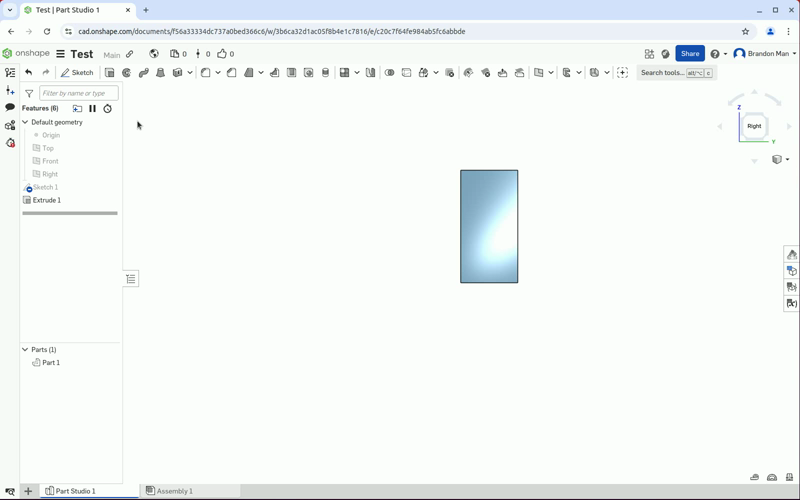
key(shift+h)
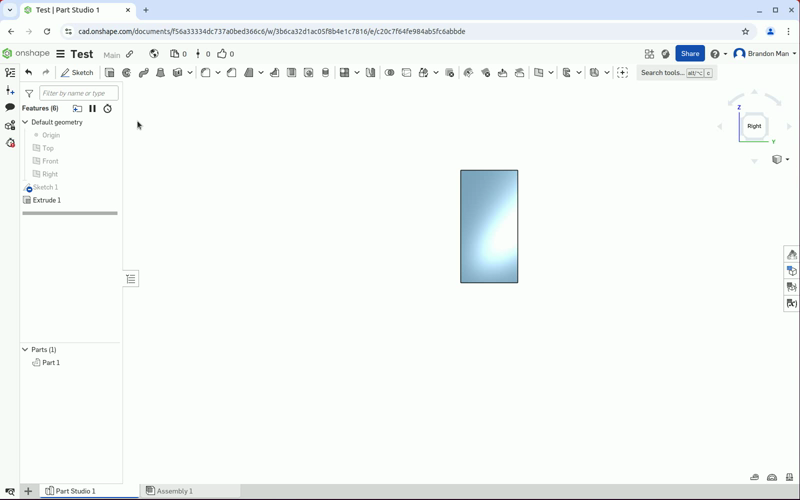
key(shift+h)
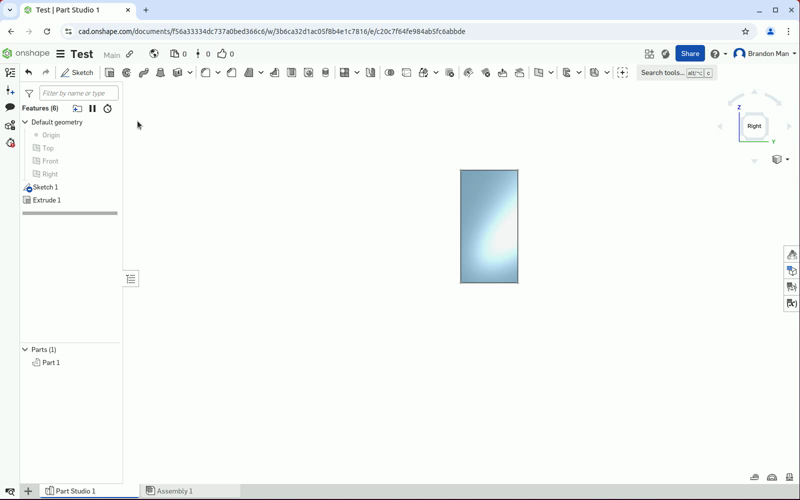
mouse_move(73, 189)
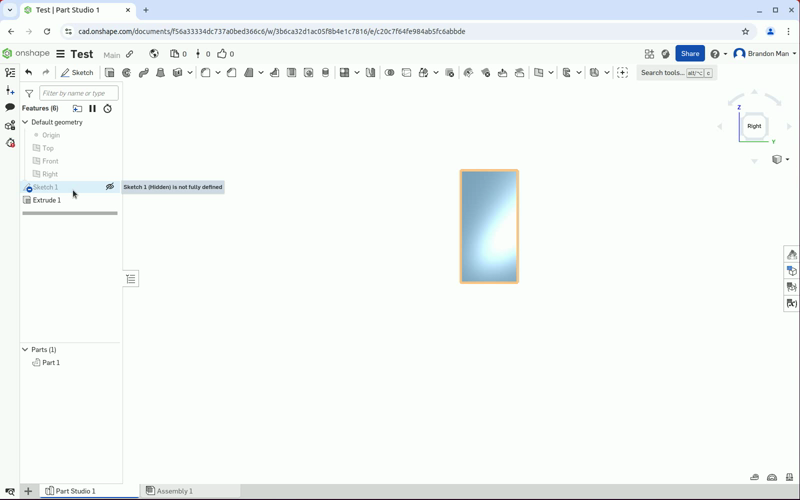
click(73, 189)
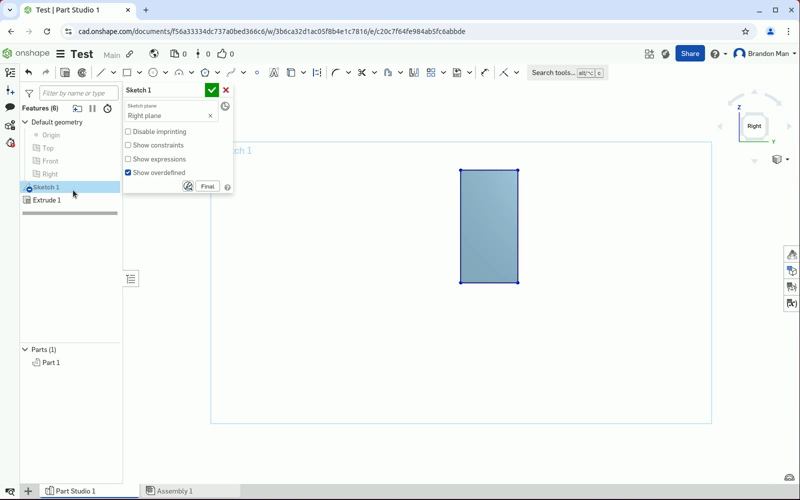
mouse_move(229, 92)
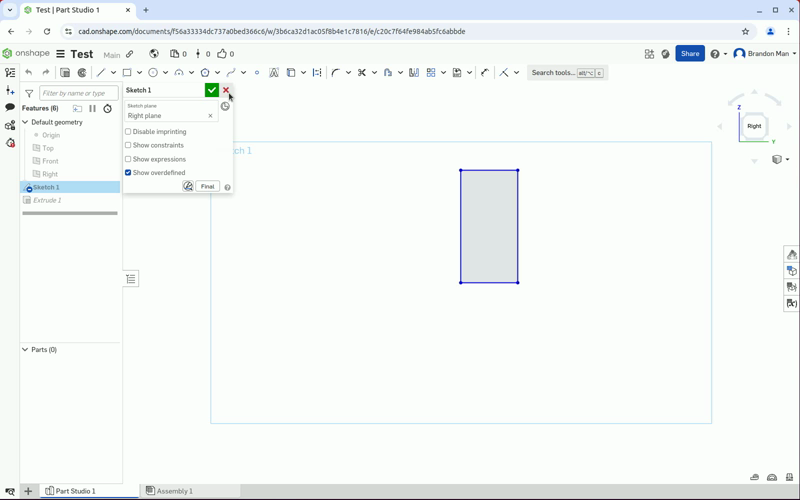
click(229, 92)
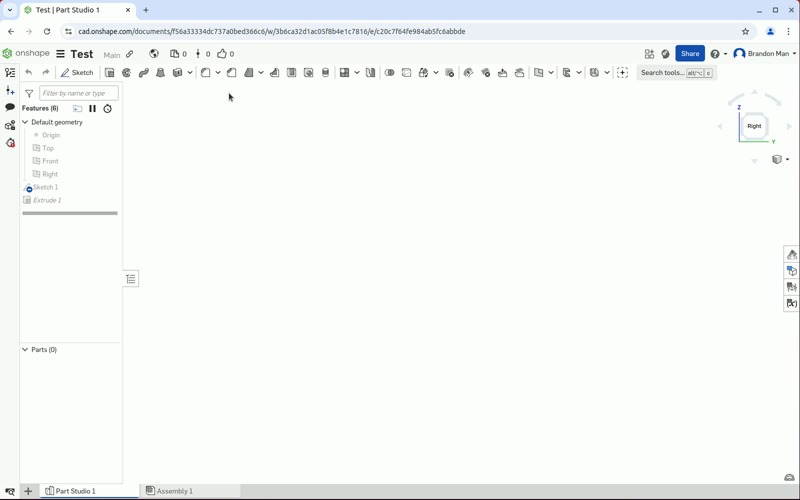
mouse_move(73, 352)
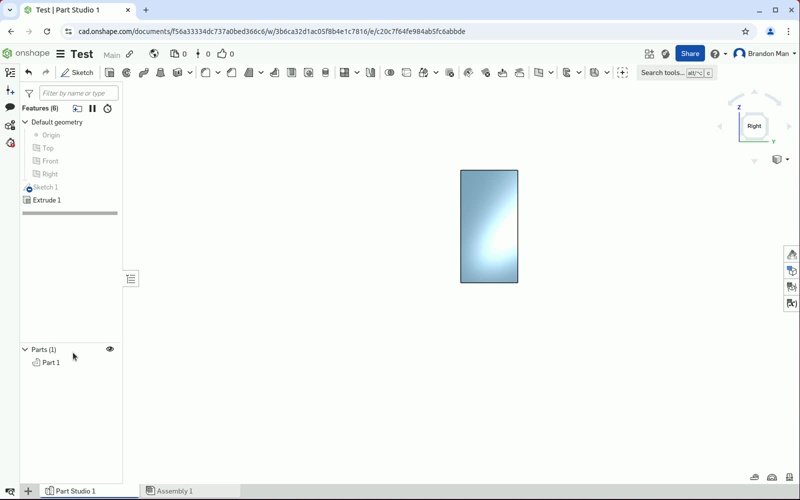
key(y)
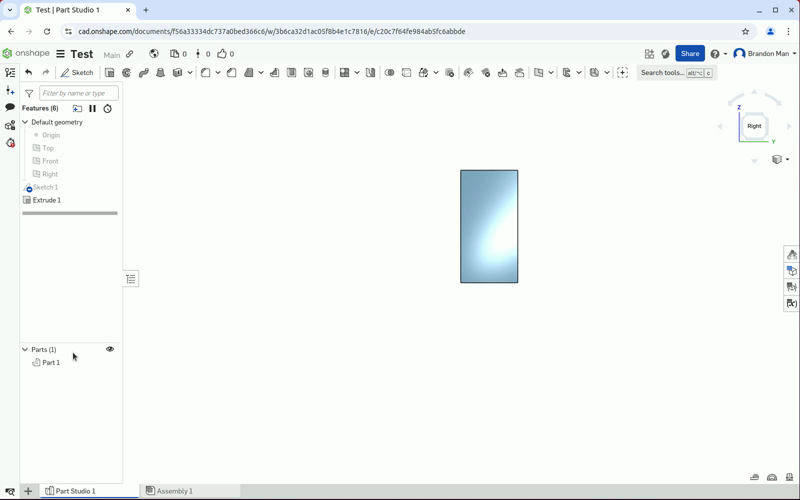
key(shift+p)
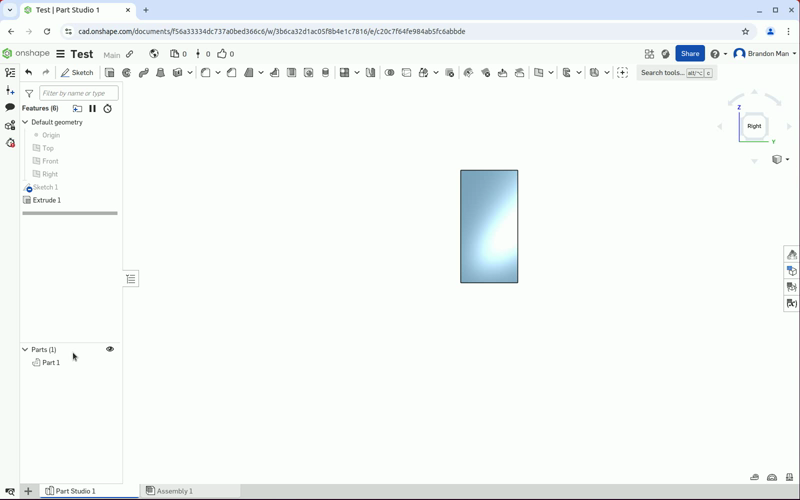
key(space)
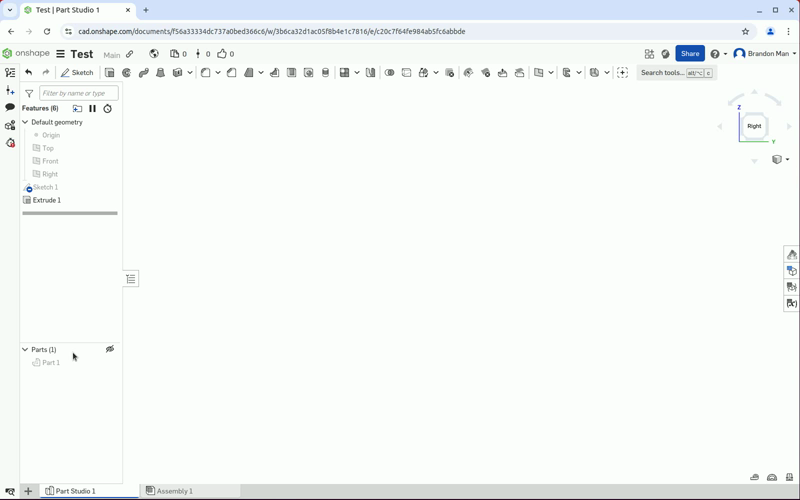
key_down(shift)
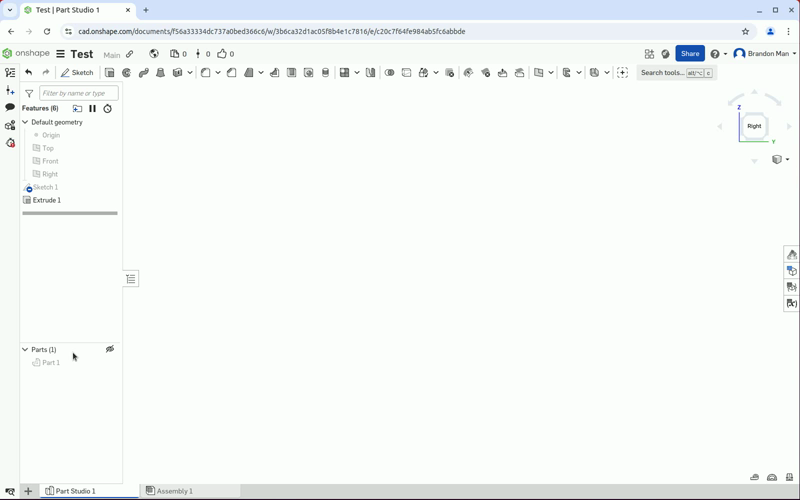
key(right)
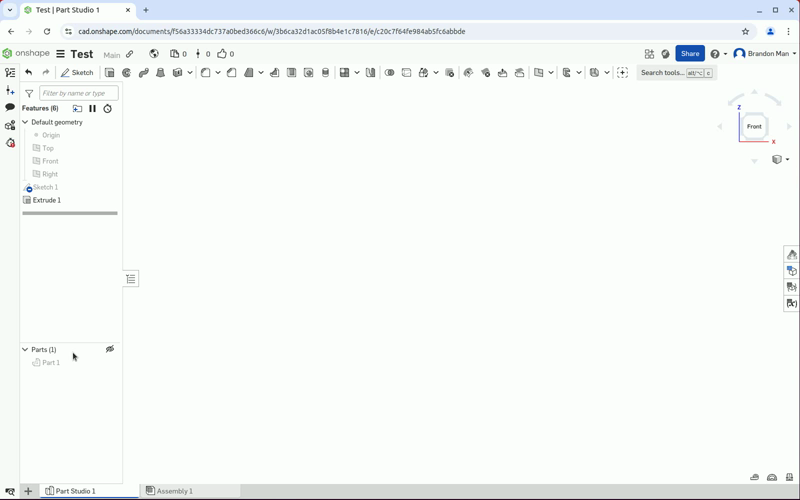
key_up(shift)
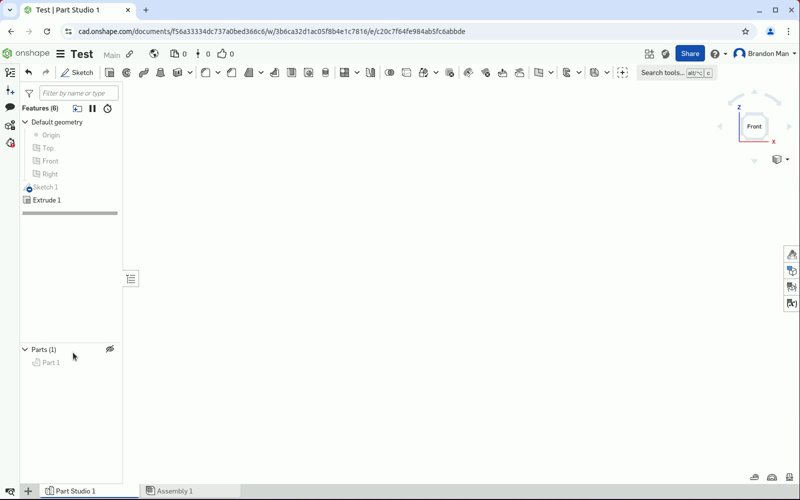
mouse_move(73, 352)
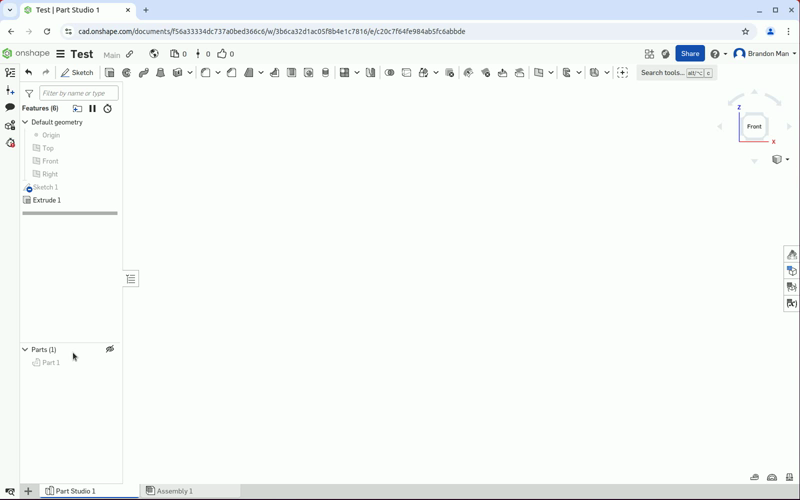
key(shift+y)
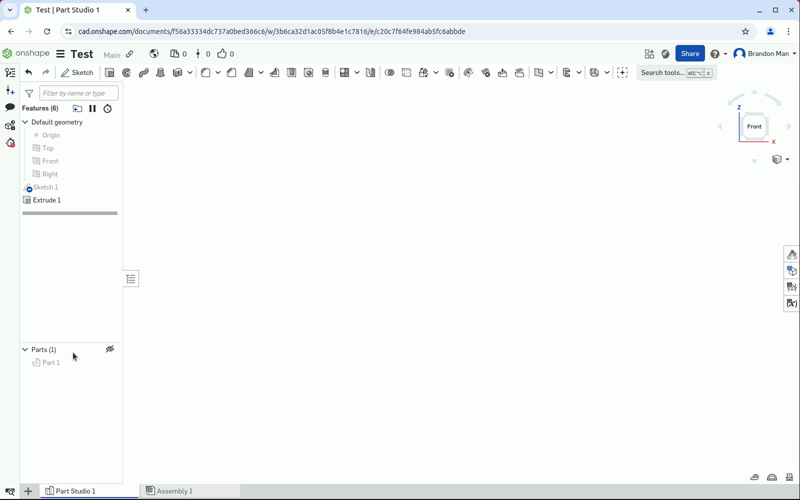
key(shift+s)
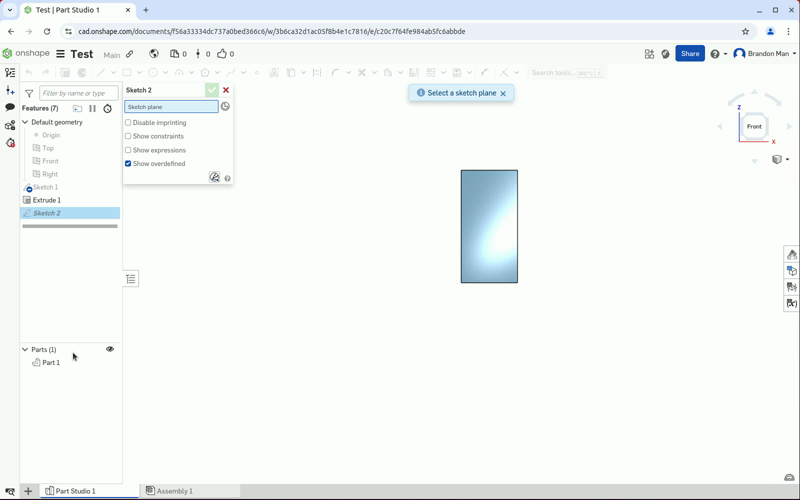
mouse_move(73, 163)
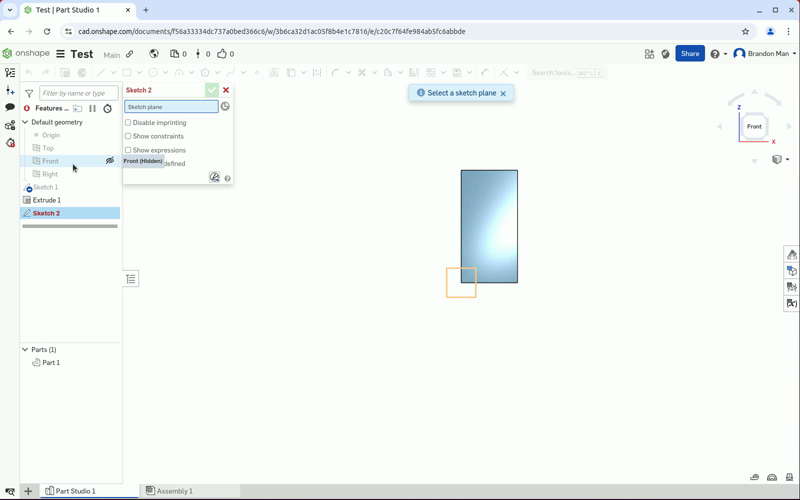
click(73, 163)
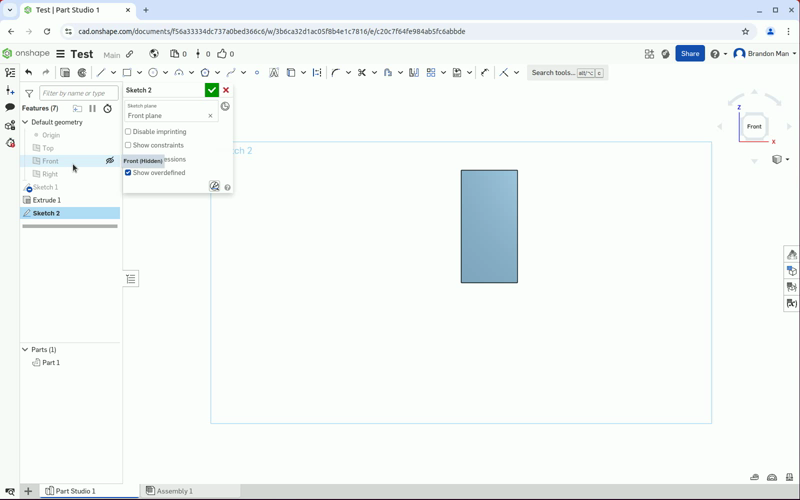
mouse_move(73, 352)
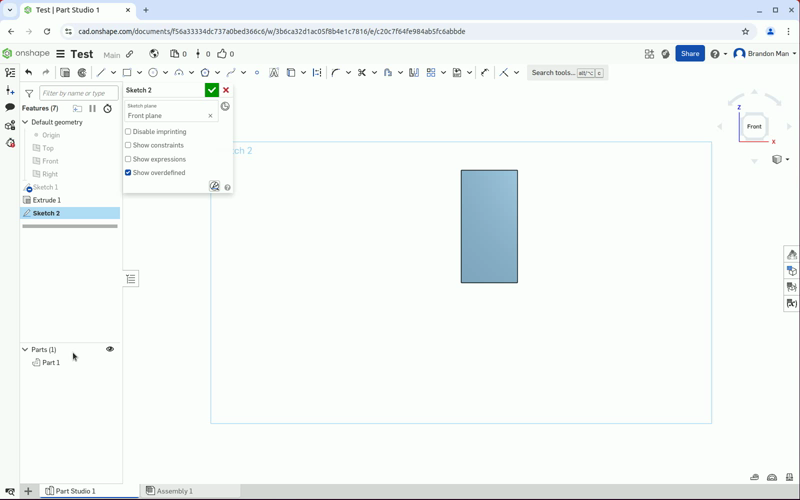
key(y)
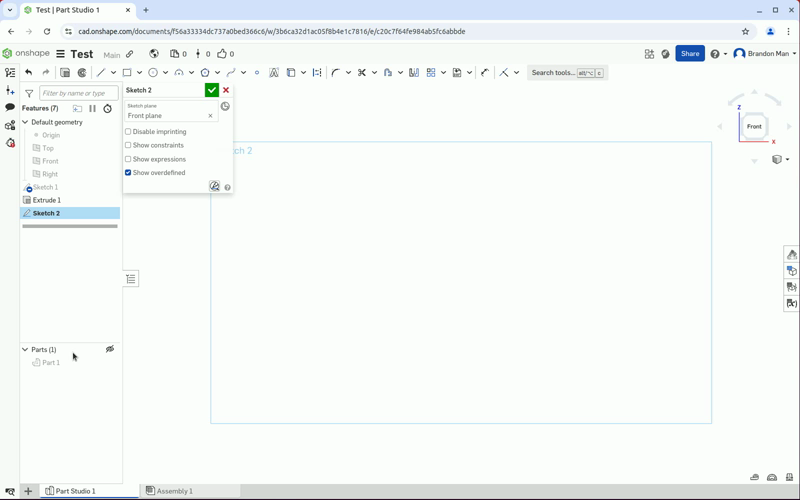
key(l)
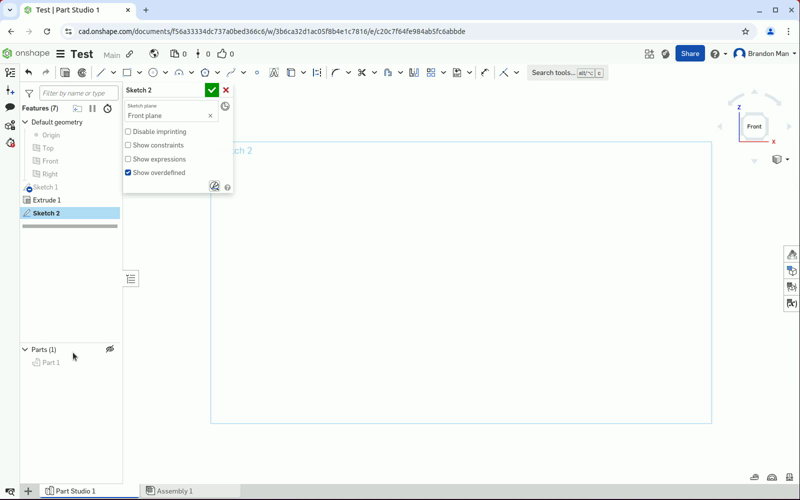
key_down(shift)
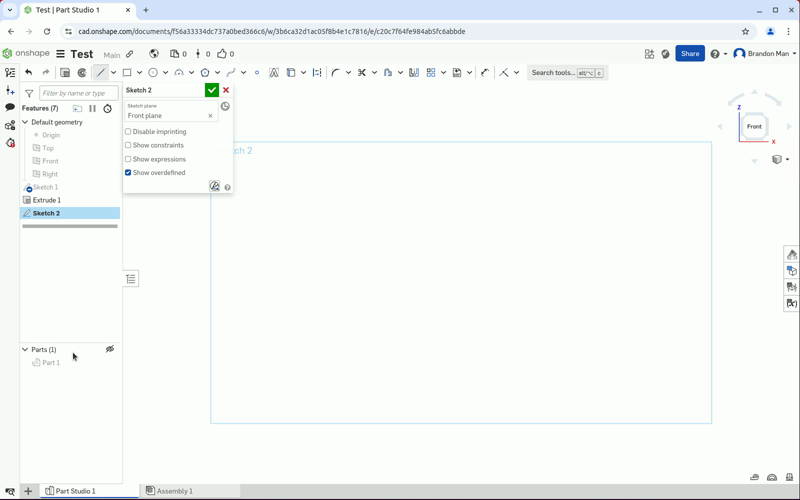
mouse_move(404, 282)
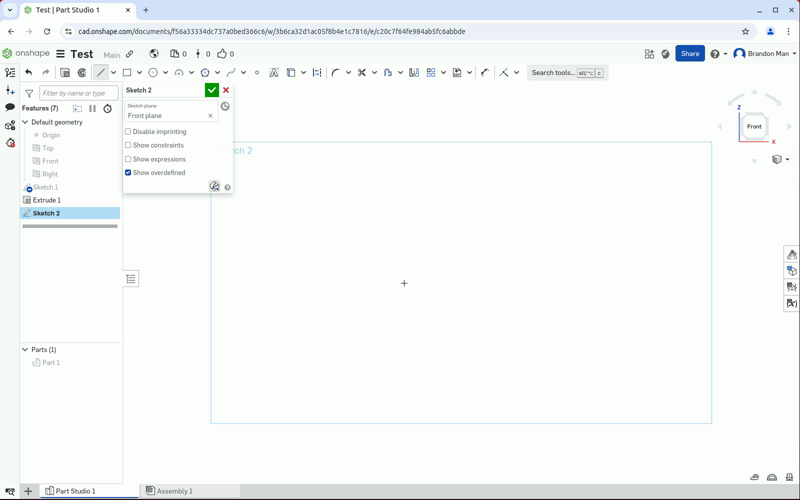
click(404, 282)
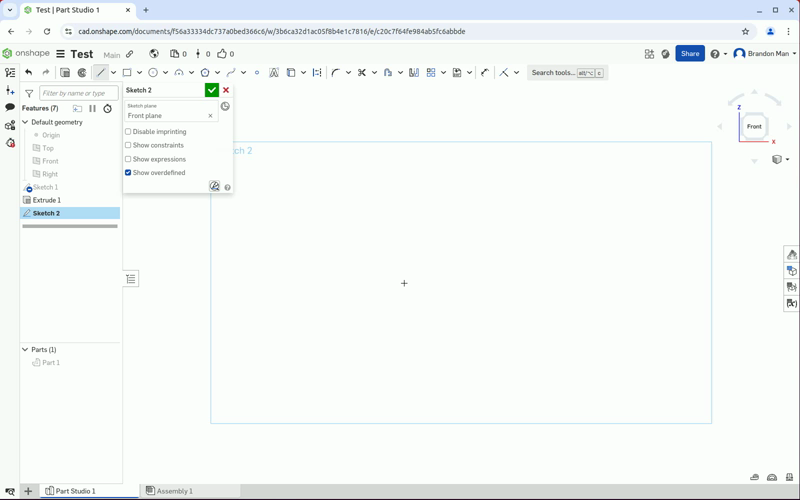
key_up(shift)
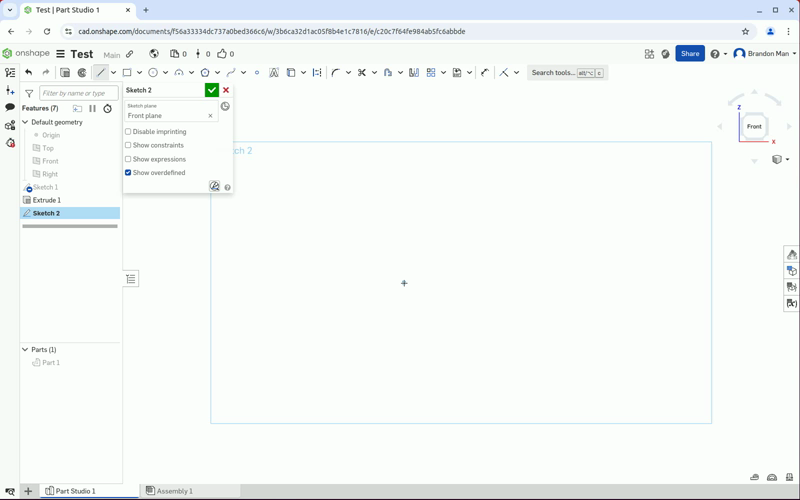
key_down(shift)
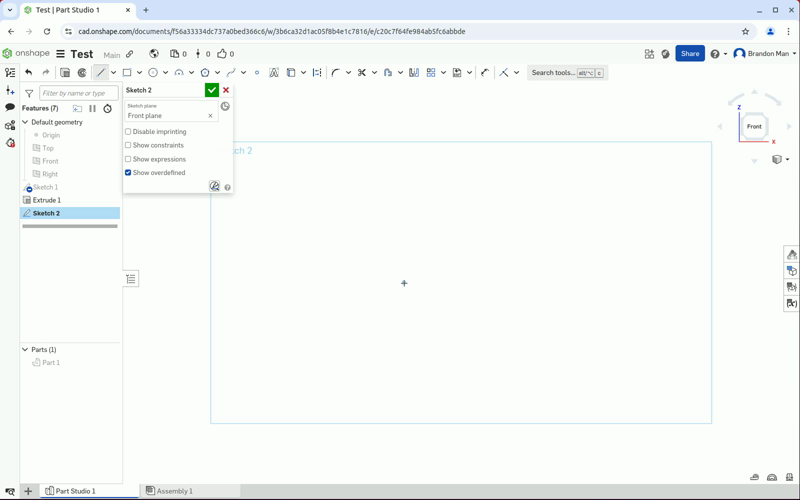
mouse_move(516, 282)
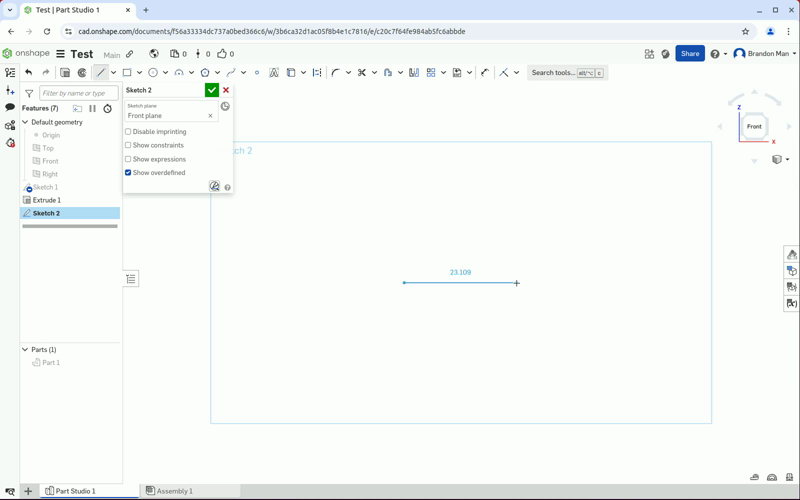
click(516, 282)
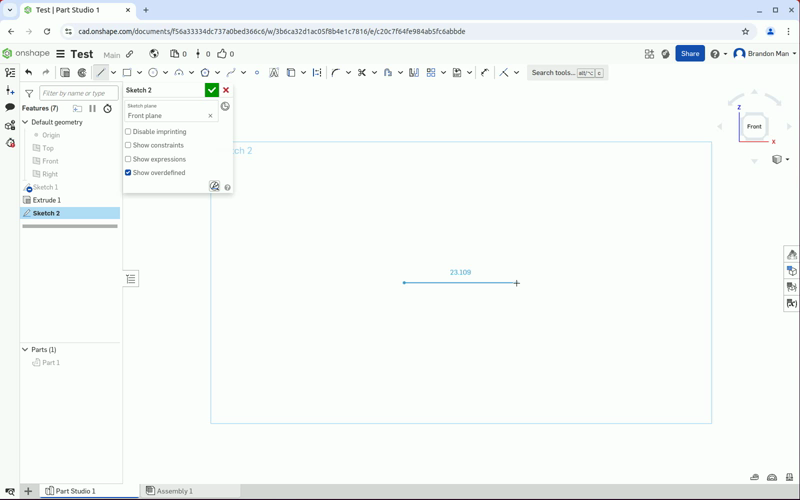
key_up(shift)
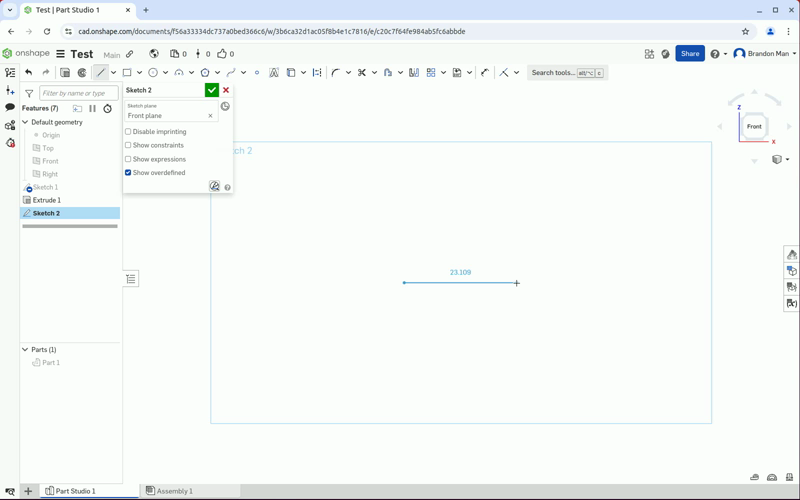
key_down(shift)
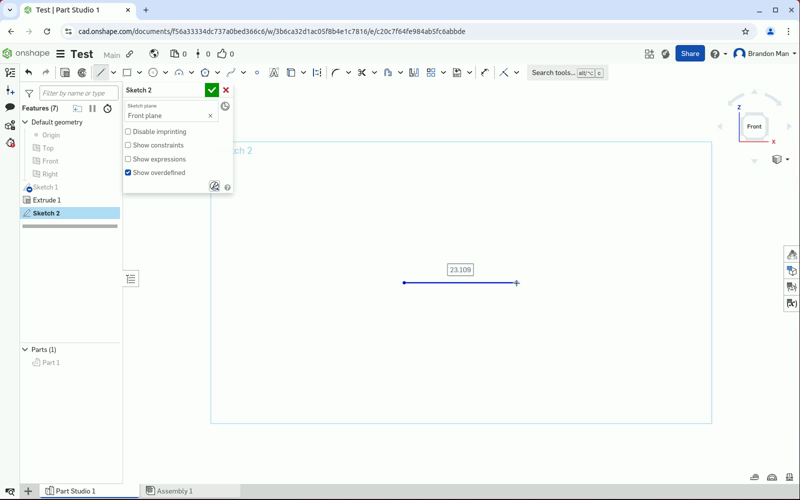
mouse_move(546, 282)
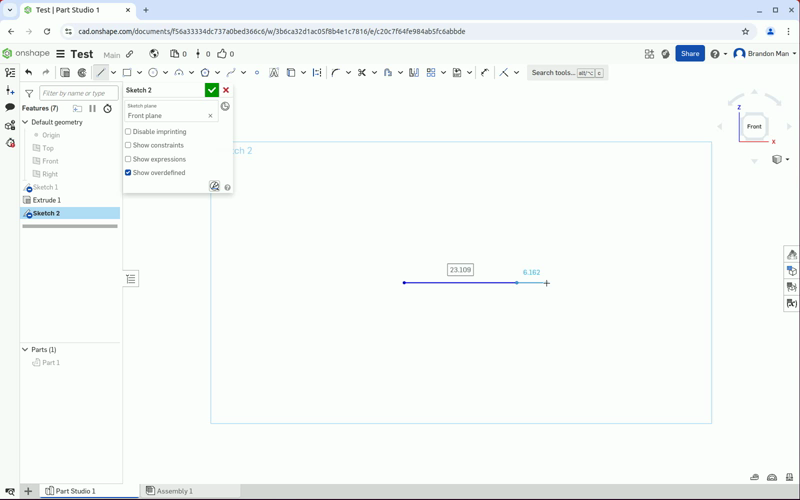
mouse_move(516, 226)
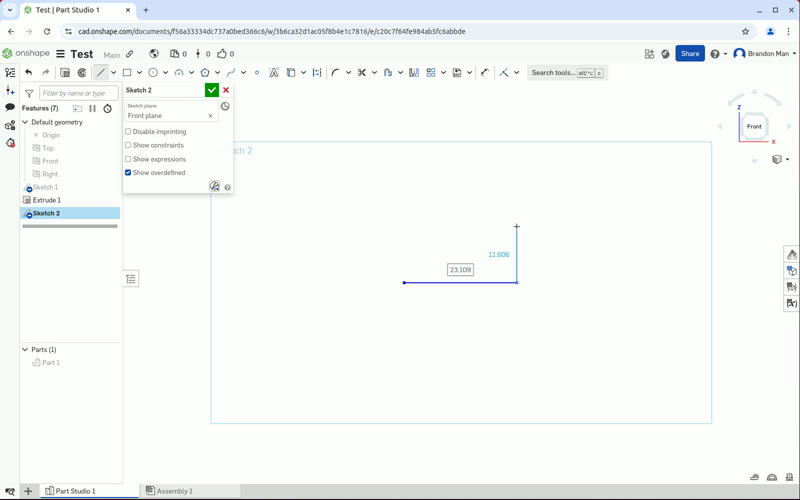
click(516, 226)
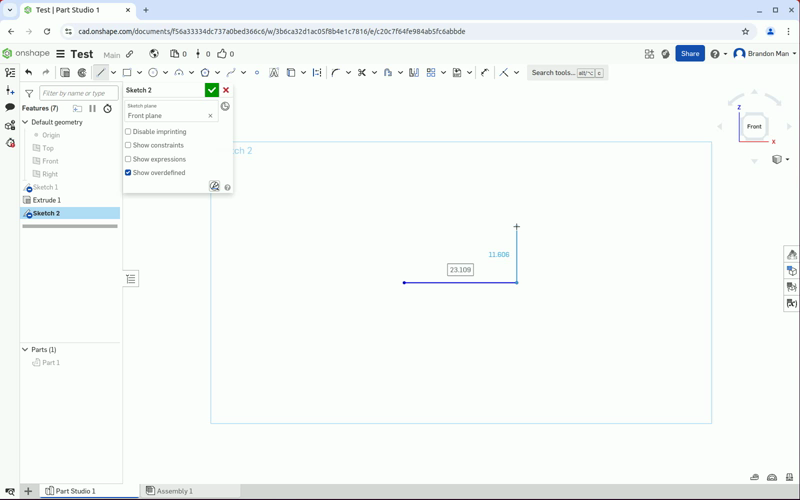
key_up(shift)
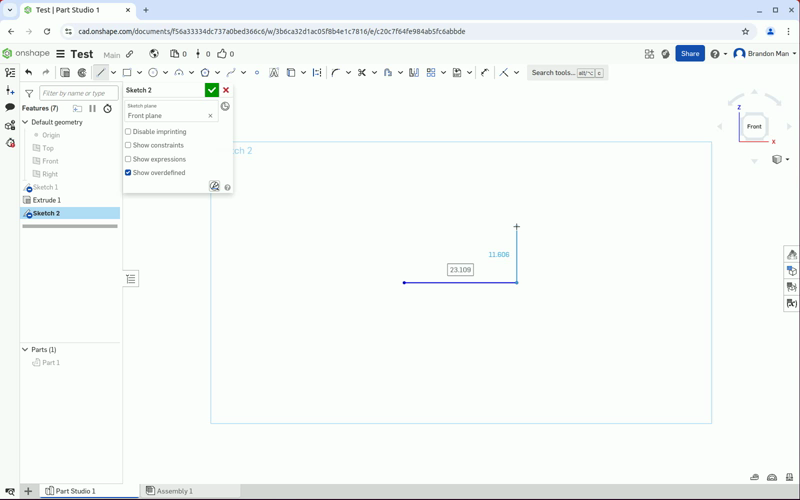
key_down(shift)
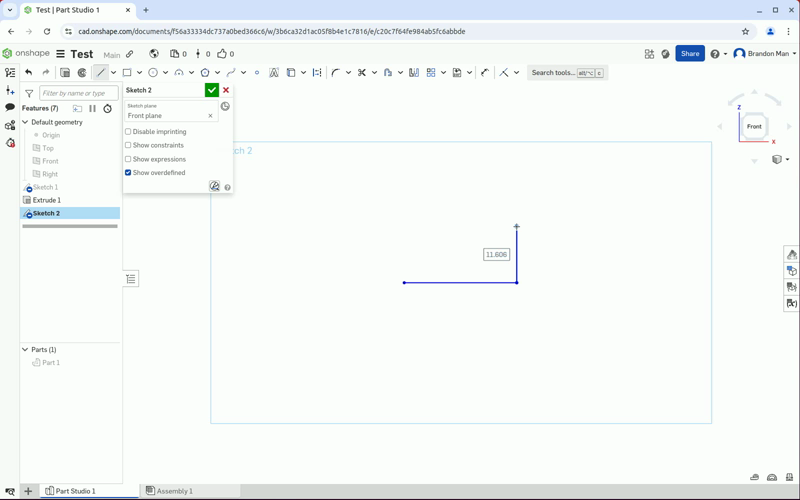
mouse_move(404, 226)
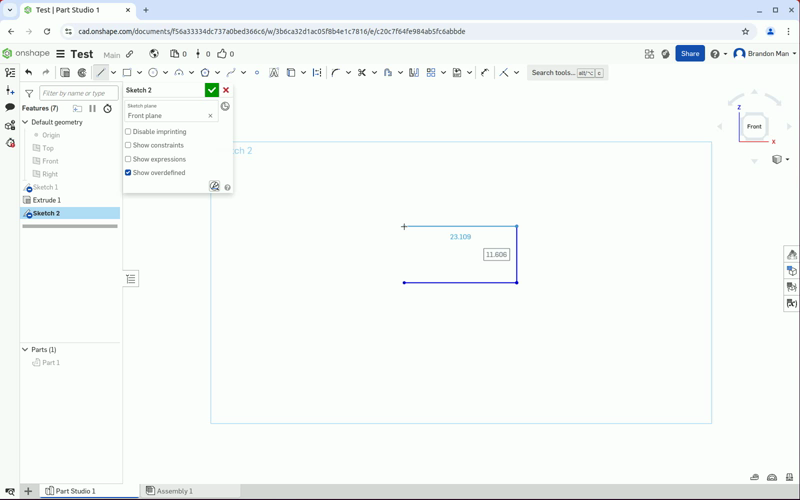
click(404, 226)
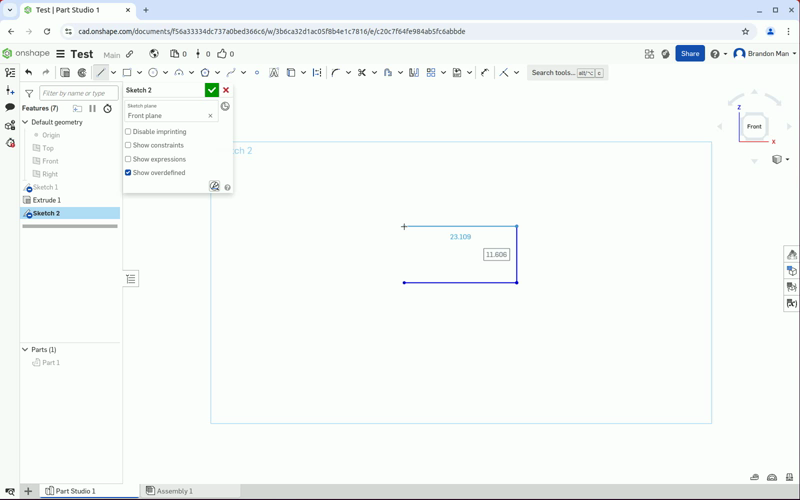
key_up(shift)
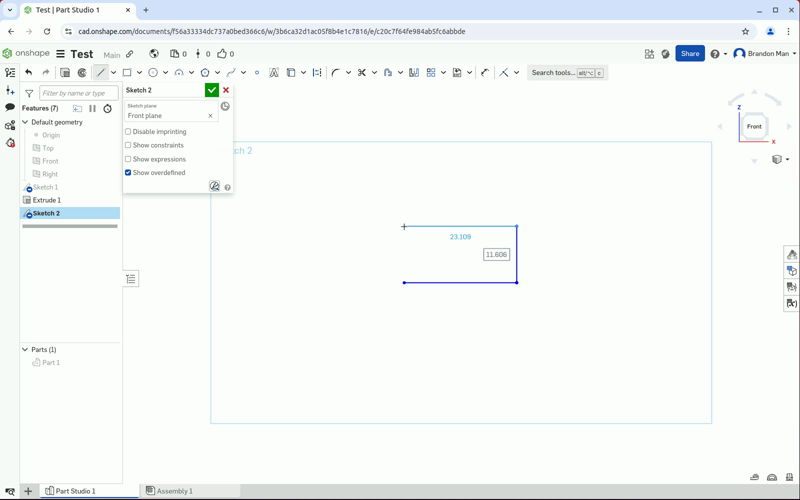
mouse_move(434, 226)
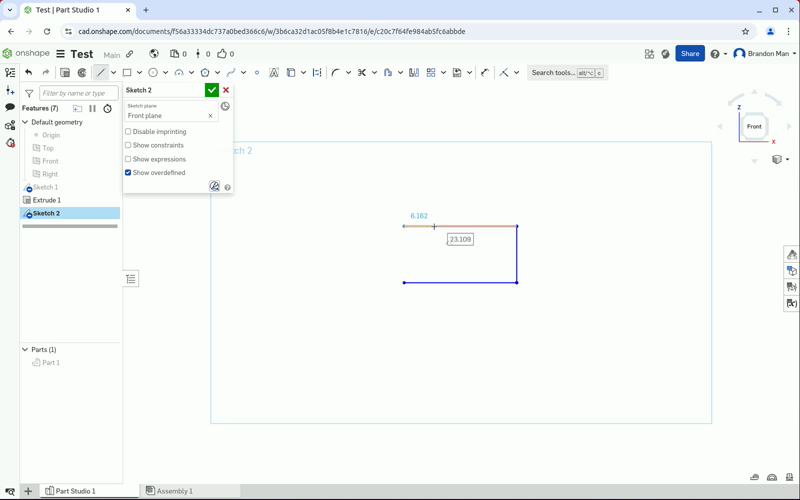
key_down(shift)
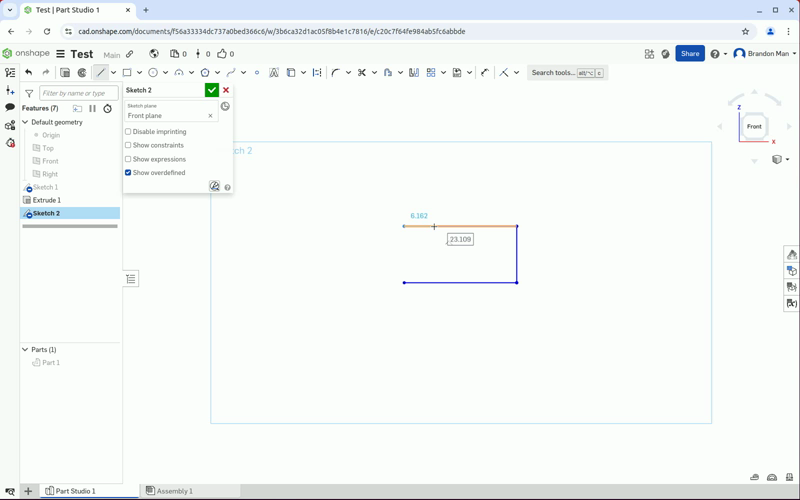
mouse_move(404, 282)
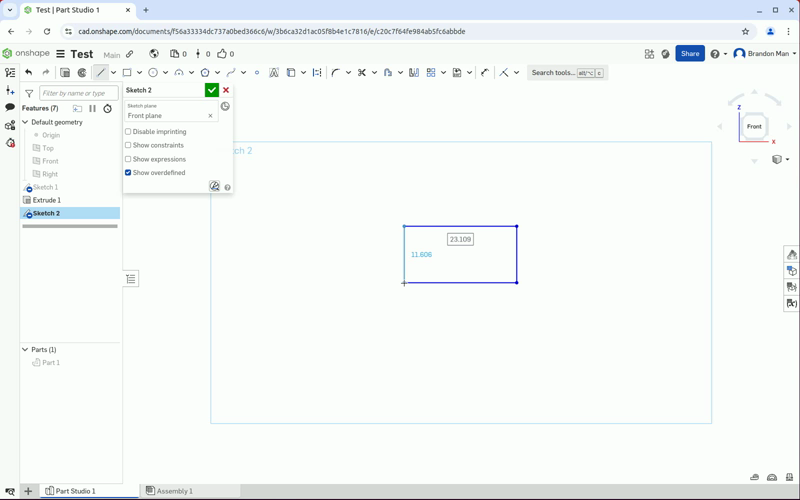
key_up(shift)
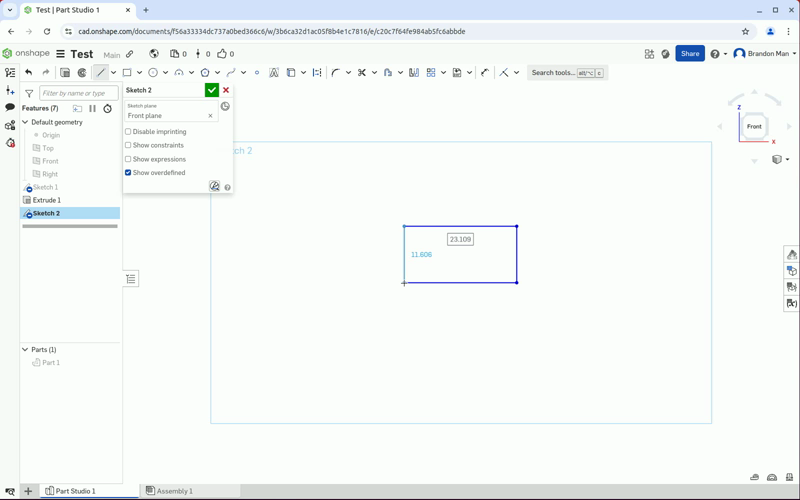
click(404, 282)
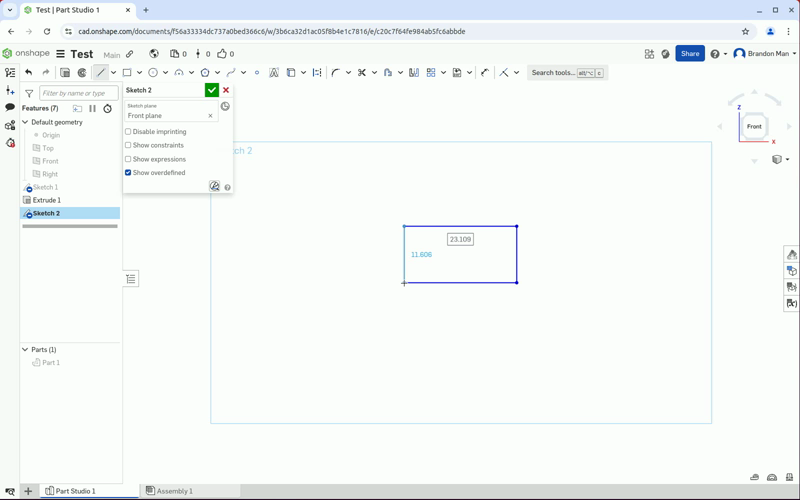
key(esc)
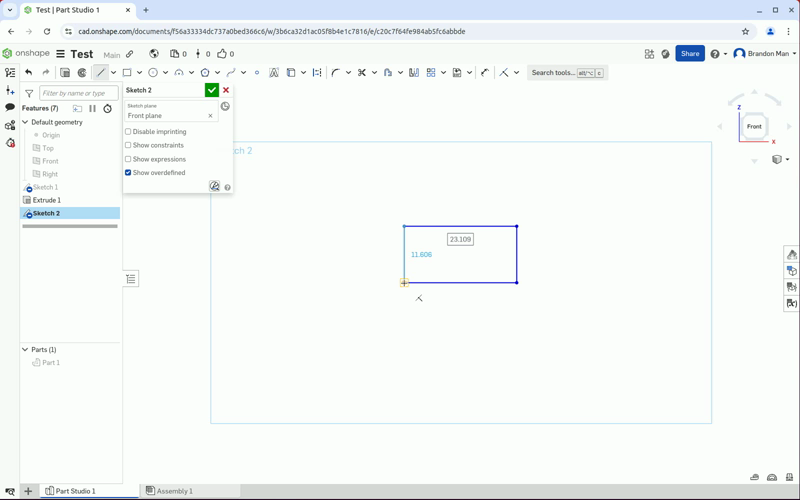
mouse_move(471, 268)
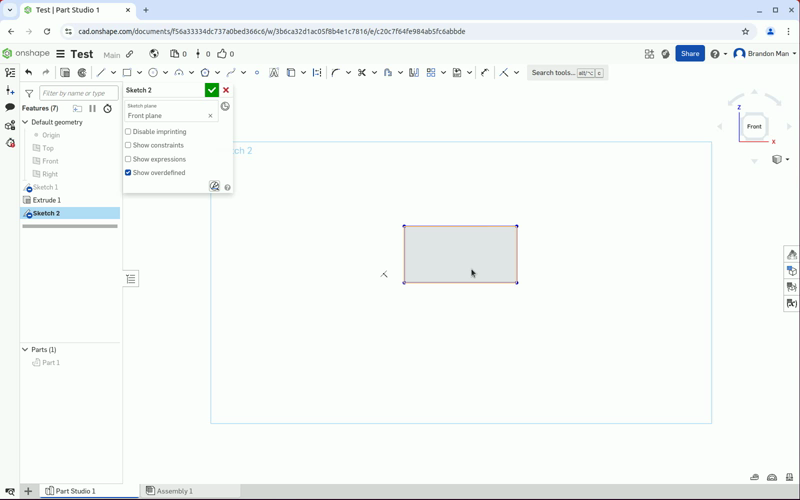
click(471, 268)
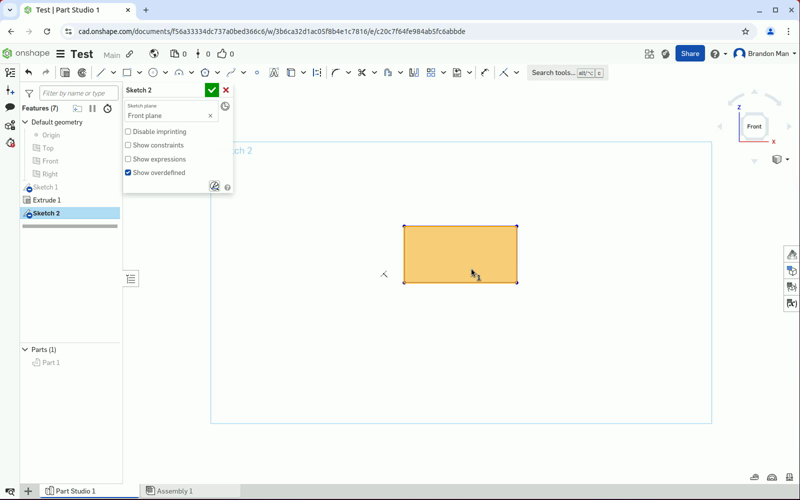
mouse_move(73, 352)
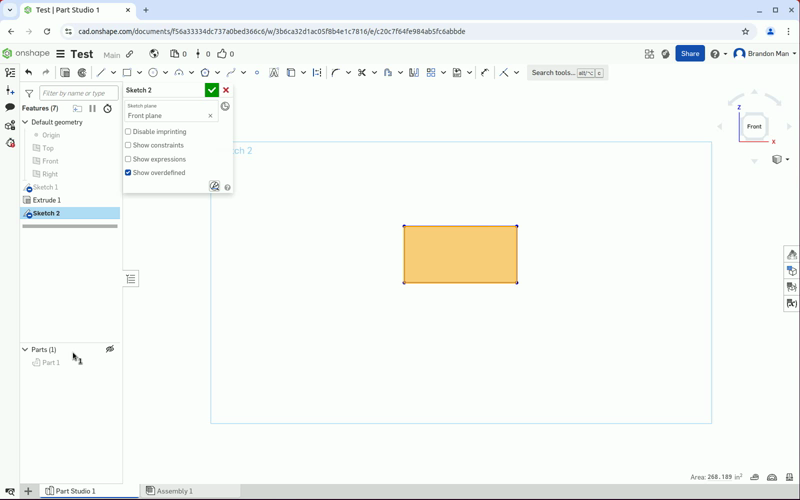
key(shift+y)
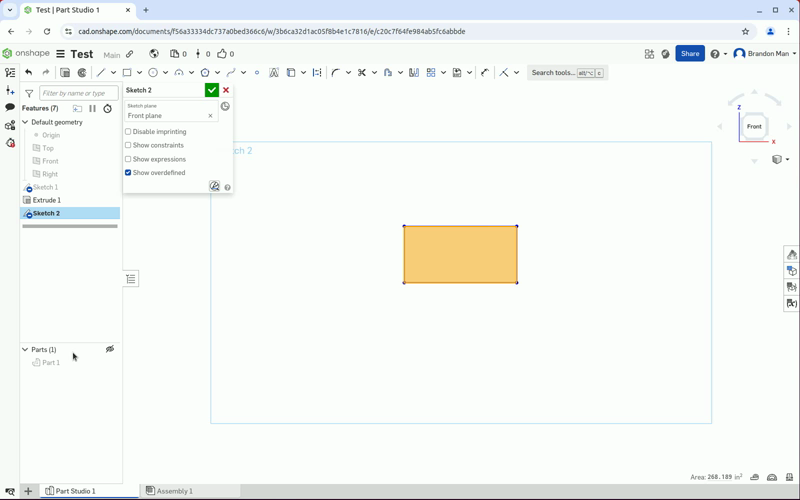
key(shift+e)
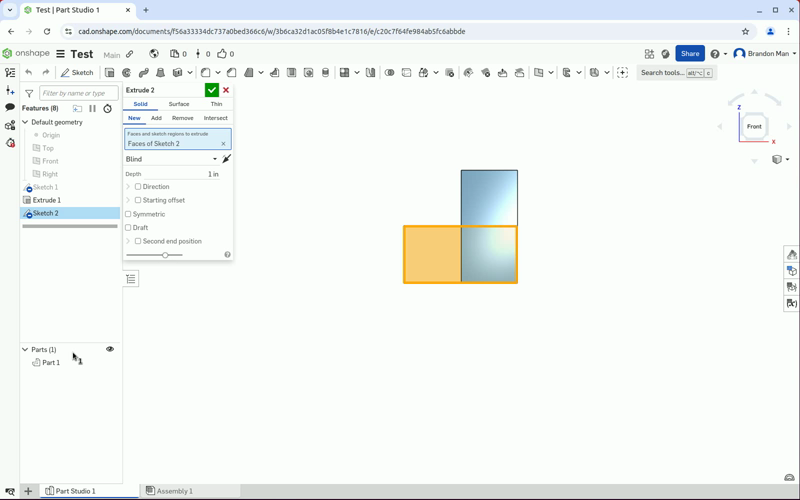
mouse_move(143, 106)
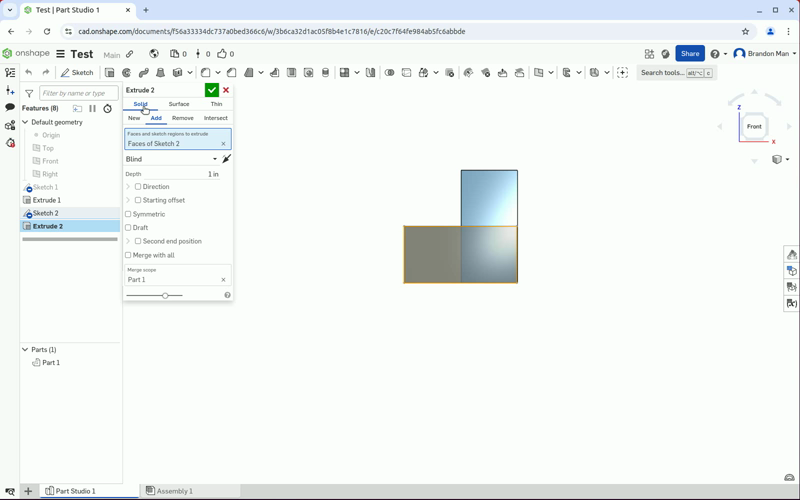
click(143, 106)
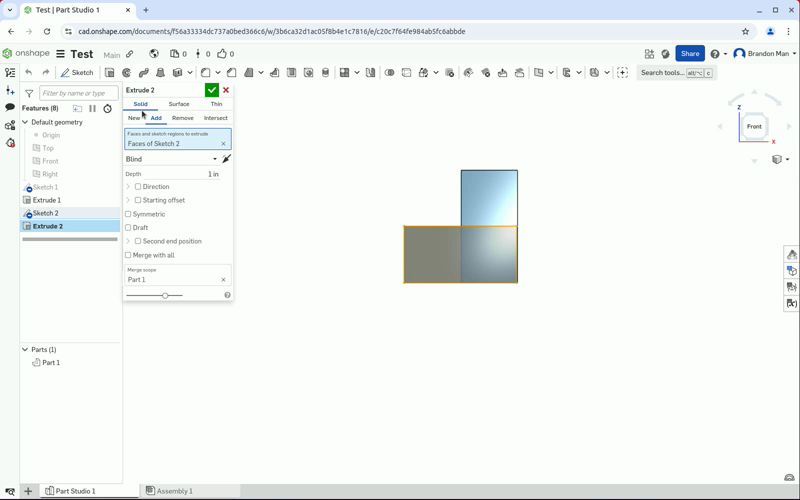
mouse_move(137, 120)
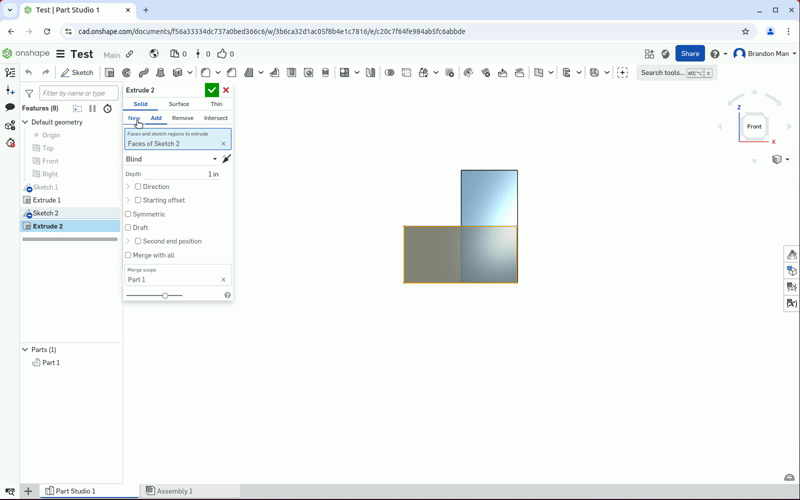
click(137, 120)
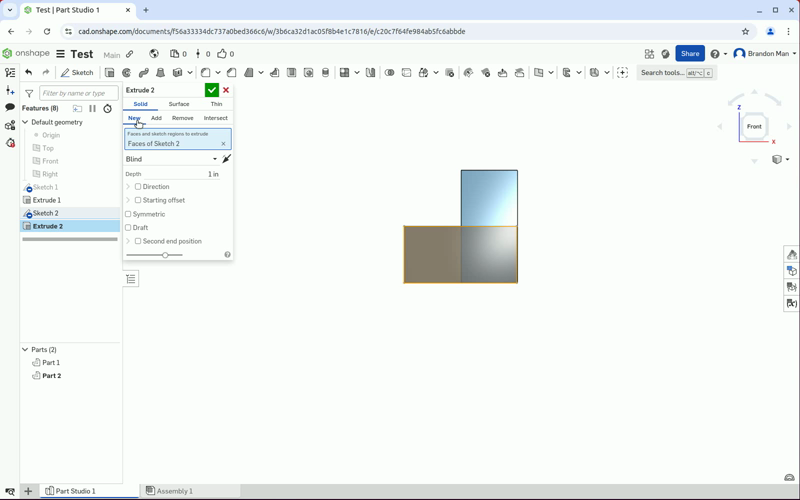
key(tab, 4)
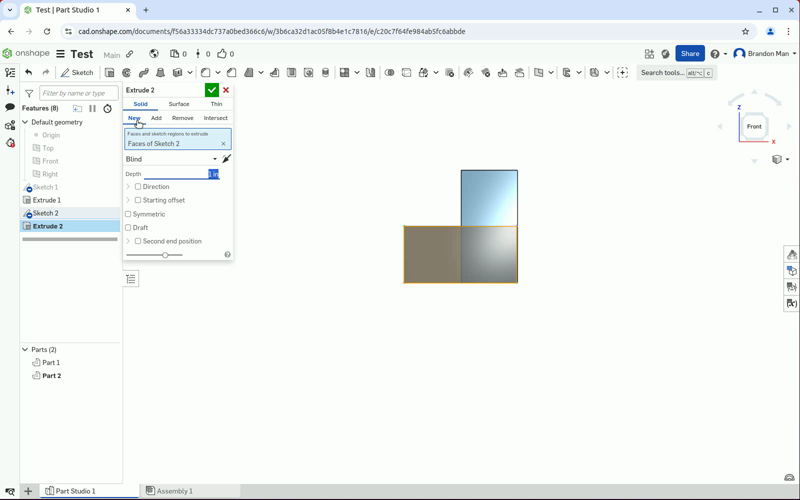
text(11.554)
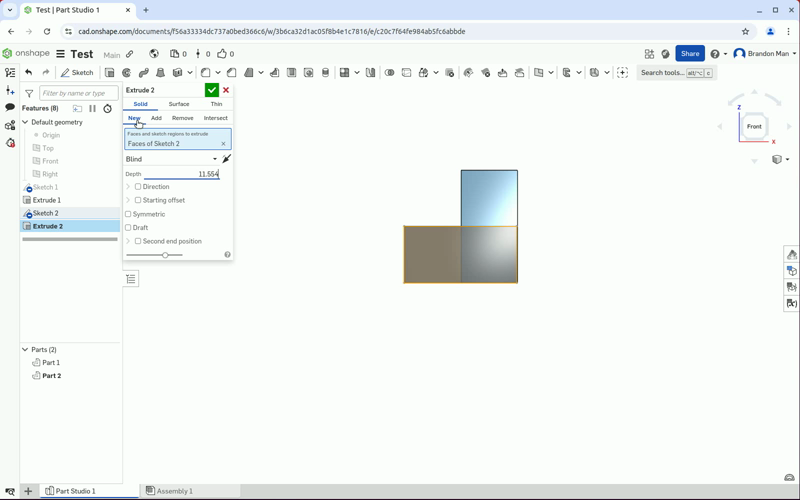
key(enter)
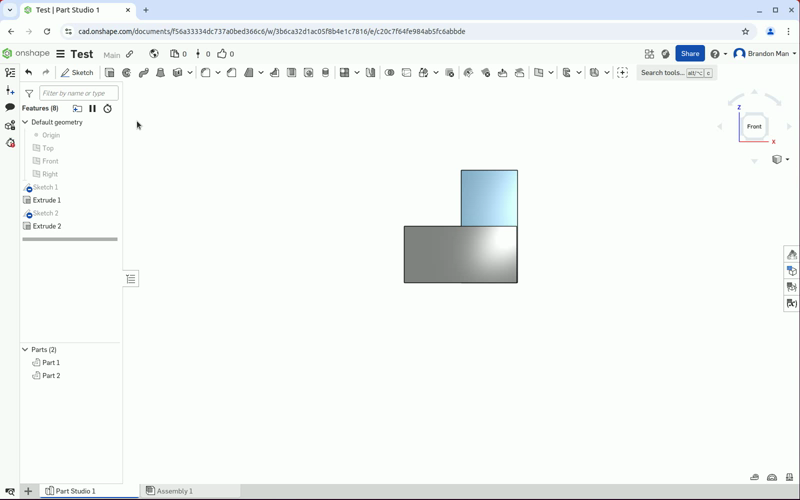
key(shift+h)
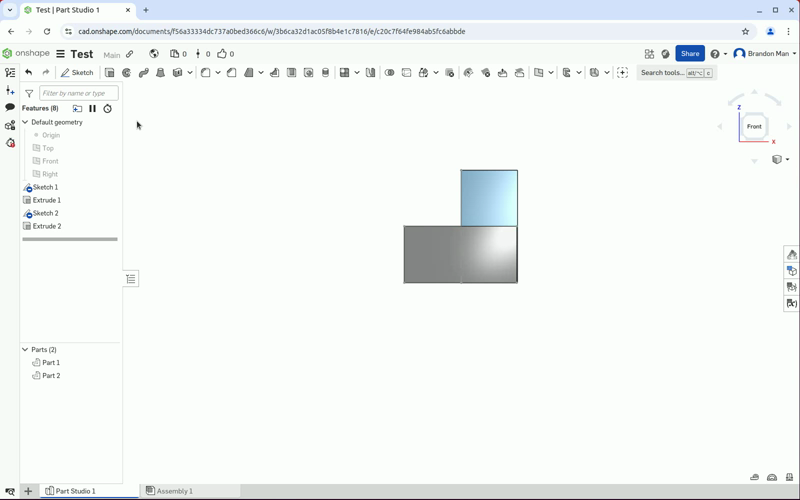
key(shift+h)
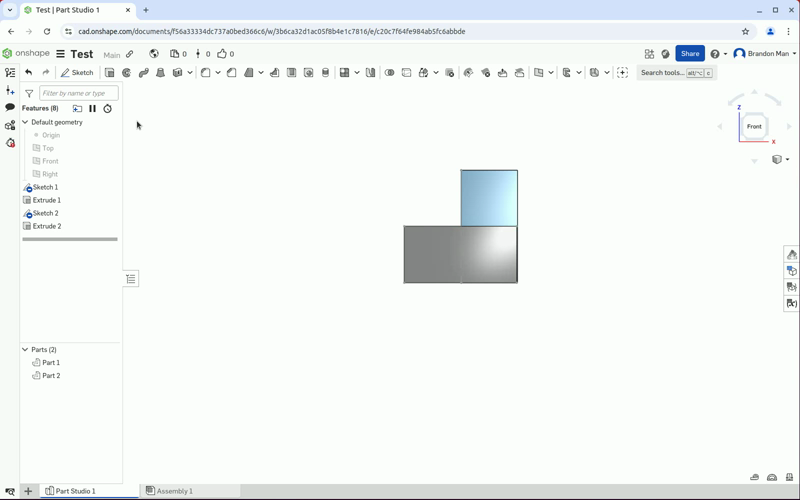
key(shift+7)
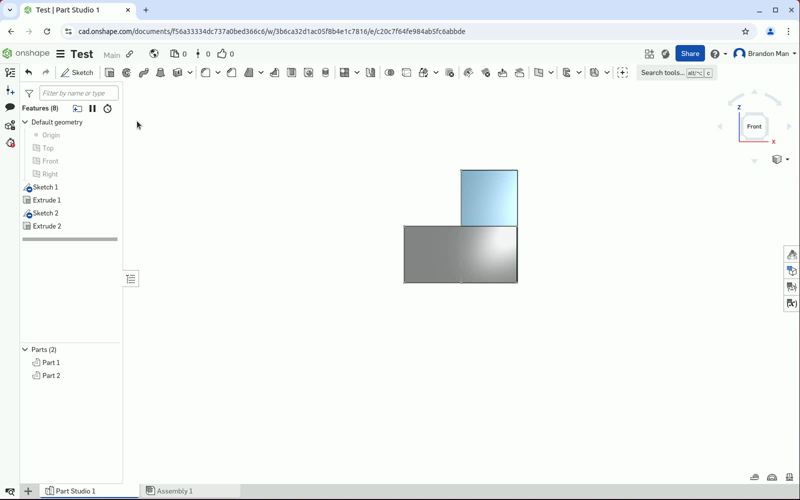
key(left, 2)
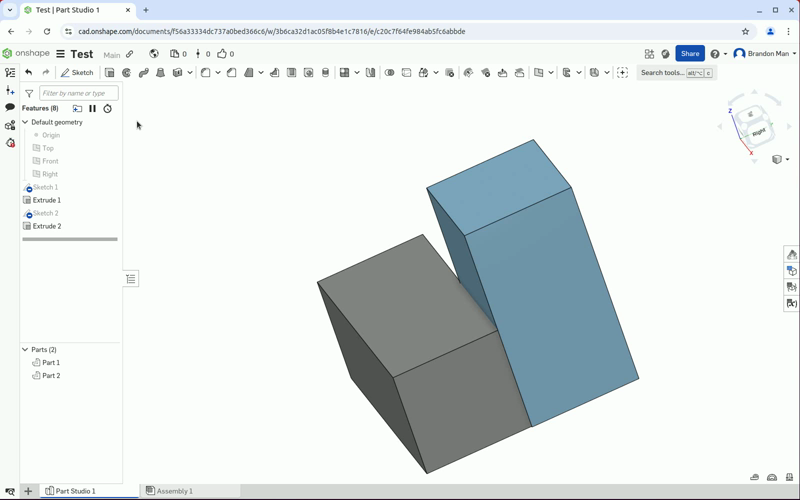
key(down, 2)
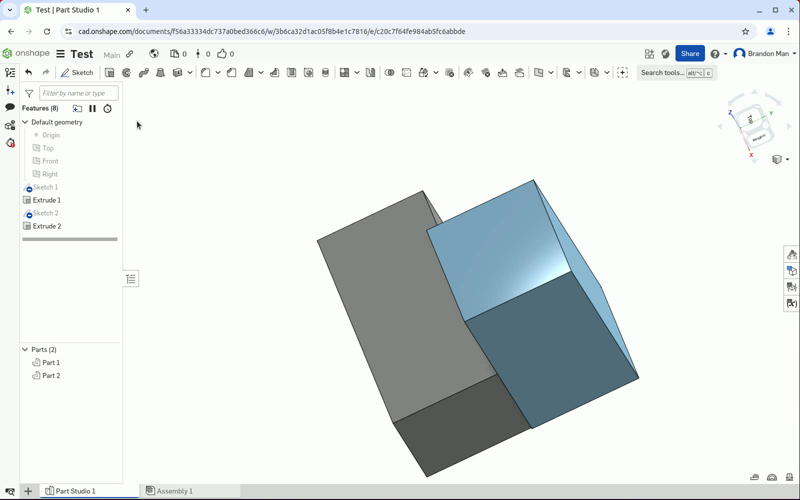
key(up, 2)
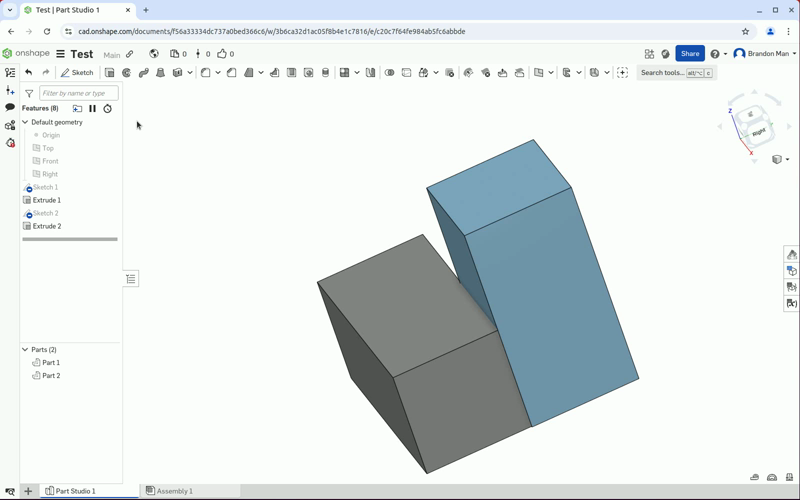
key(right, 2)
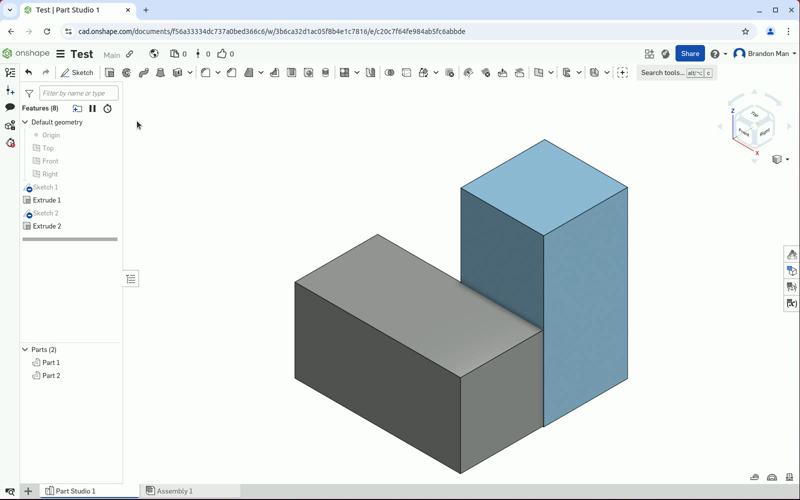
mouse_move(73, 189)
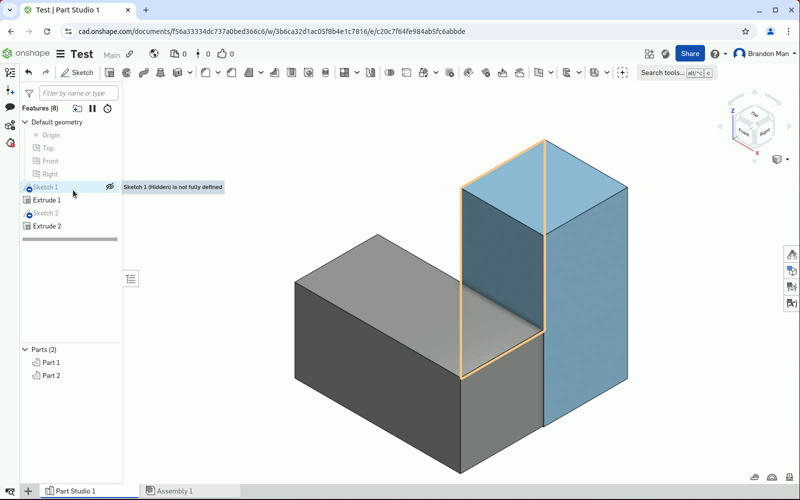
click(73, 189)